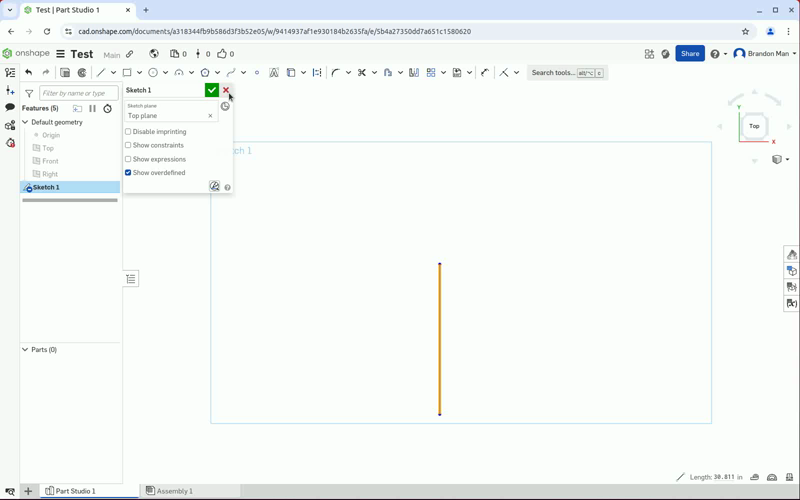
key(shift+h)
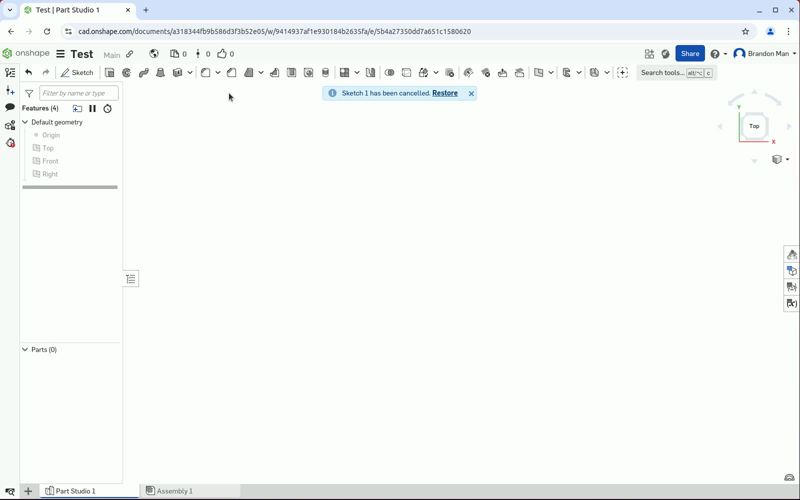
mouse_move(73, 352)
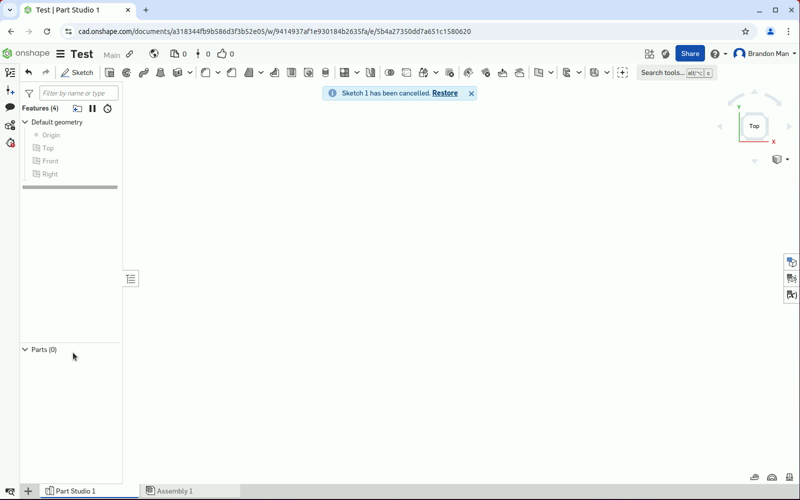
key(y)
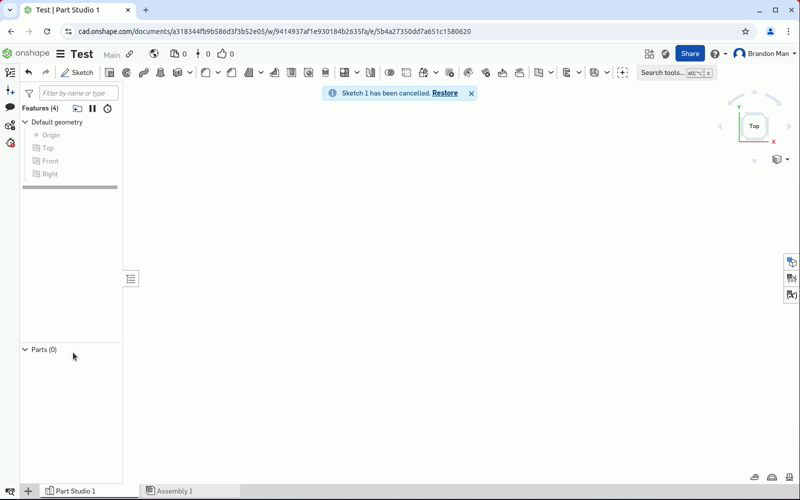
key(shift+p)
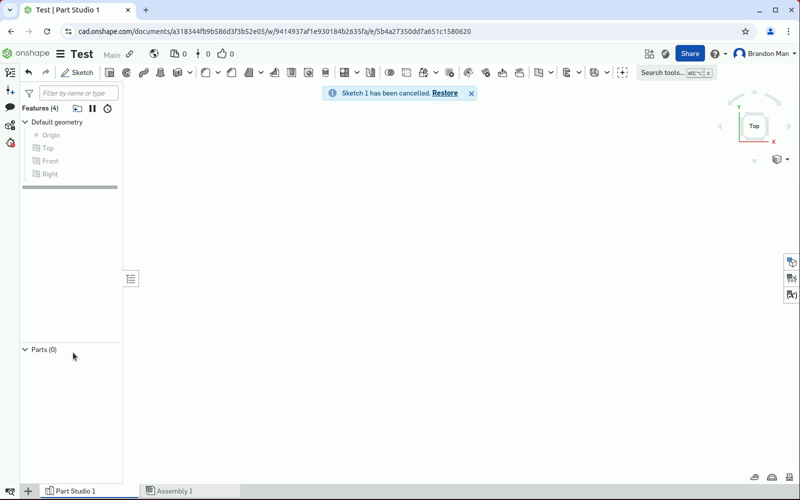
key(space)
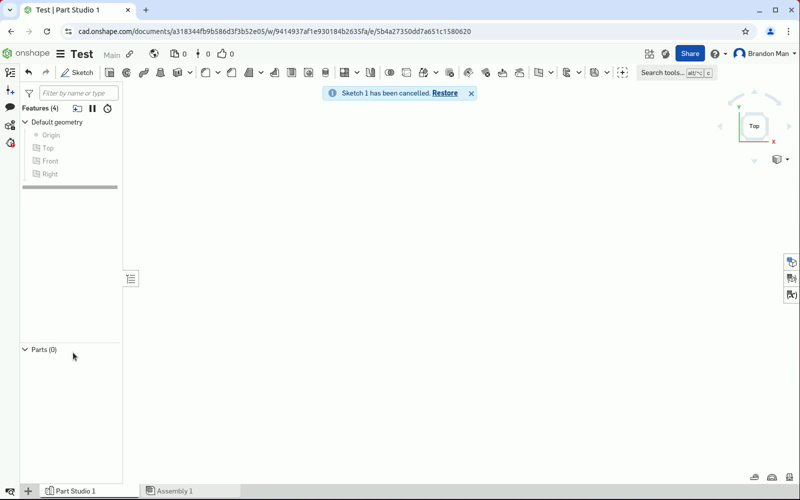
key_down(shift)
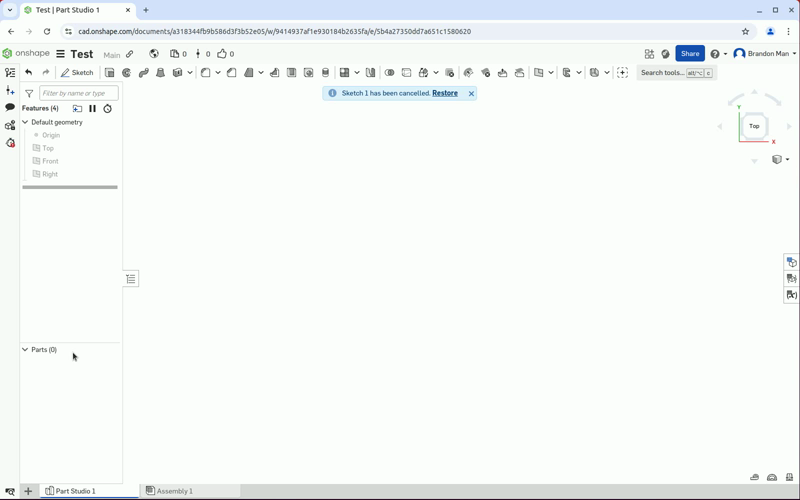
key(up)
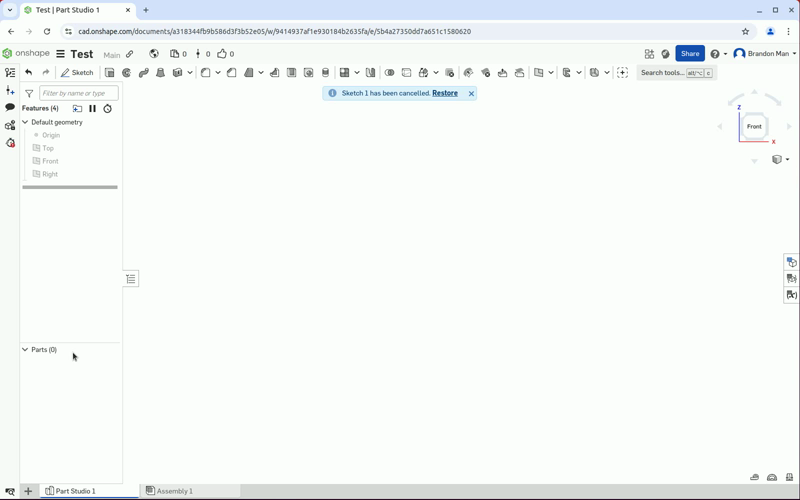
key_up(shift)
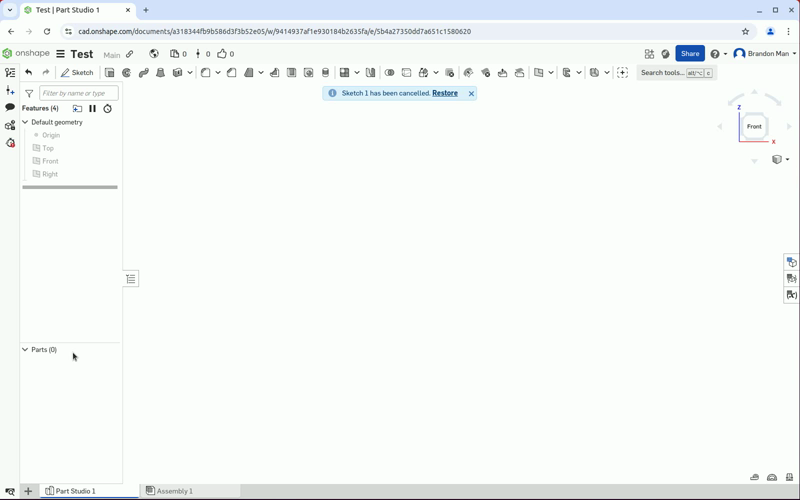
mouse_move(73, 352)
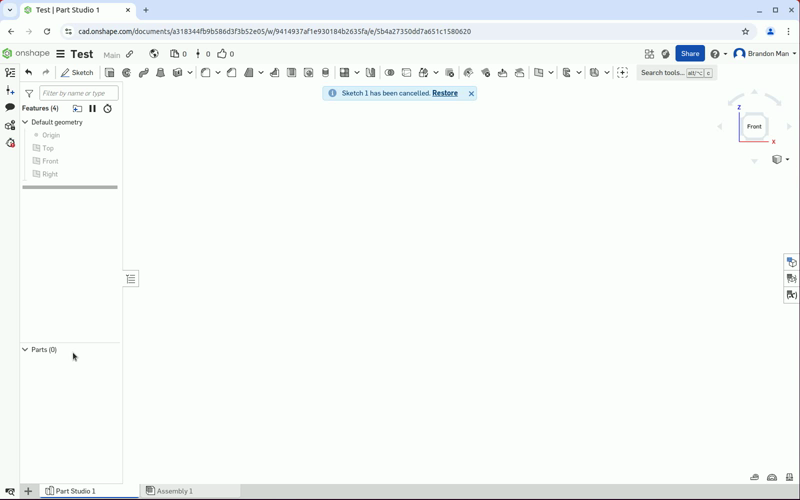
key(shift+y)
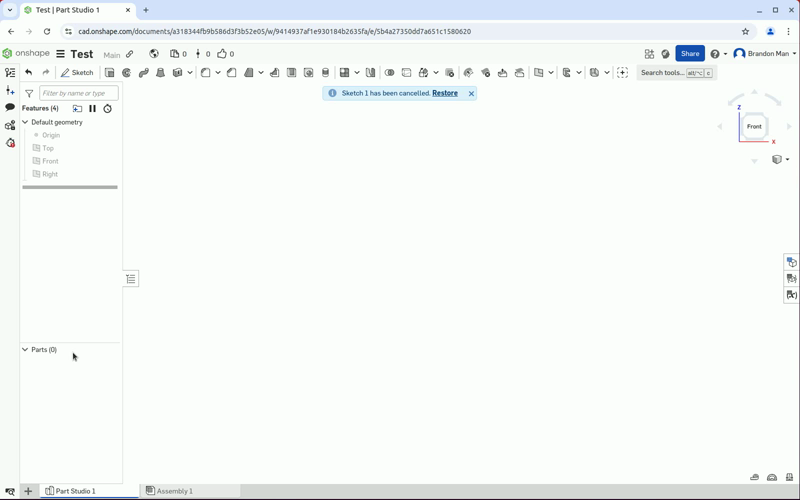
key(shift+s)
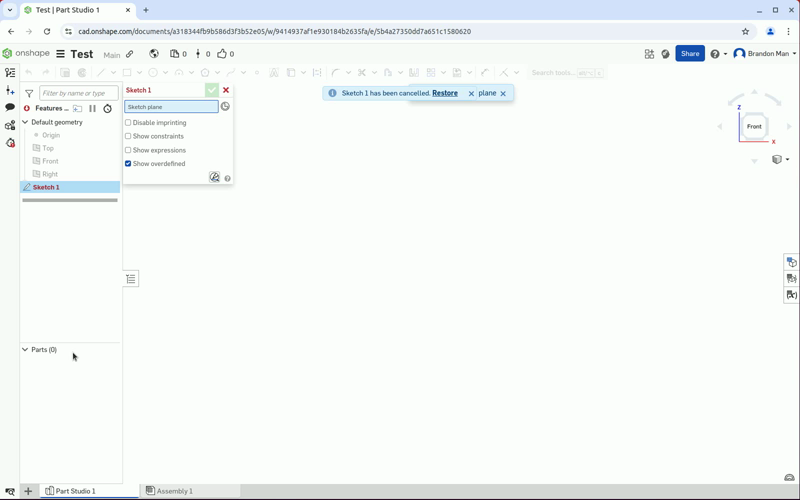
mouse_move(73, 163)
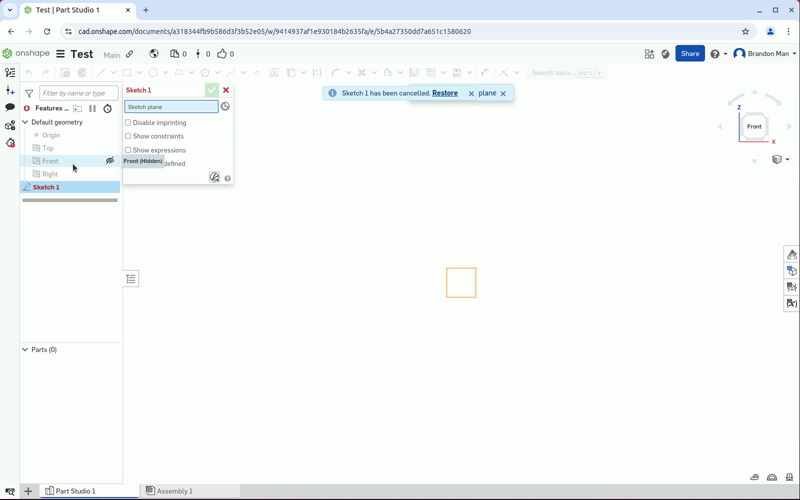
click(73, 163)
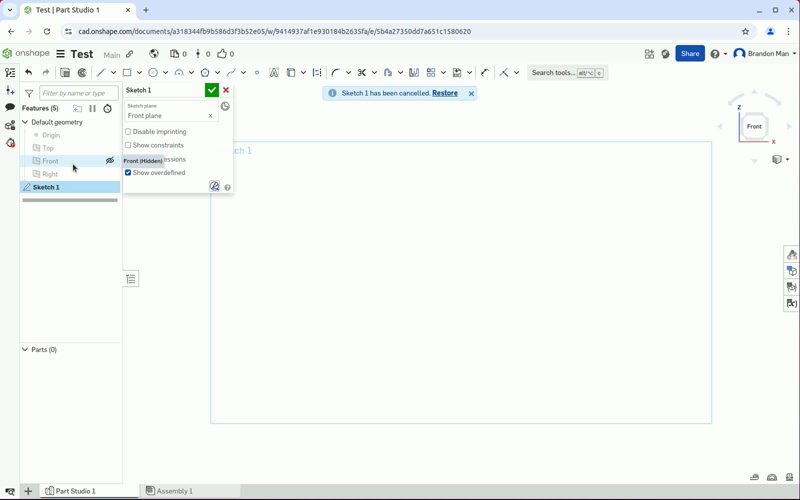
mouse_move(73, 352)
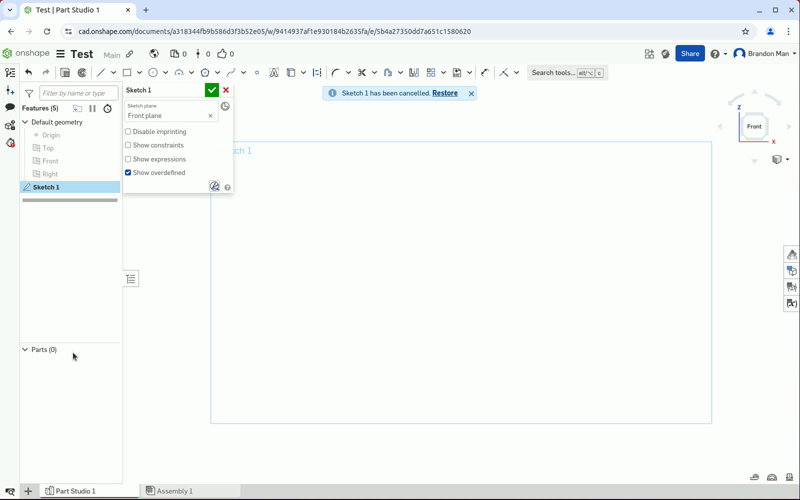
key(y)
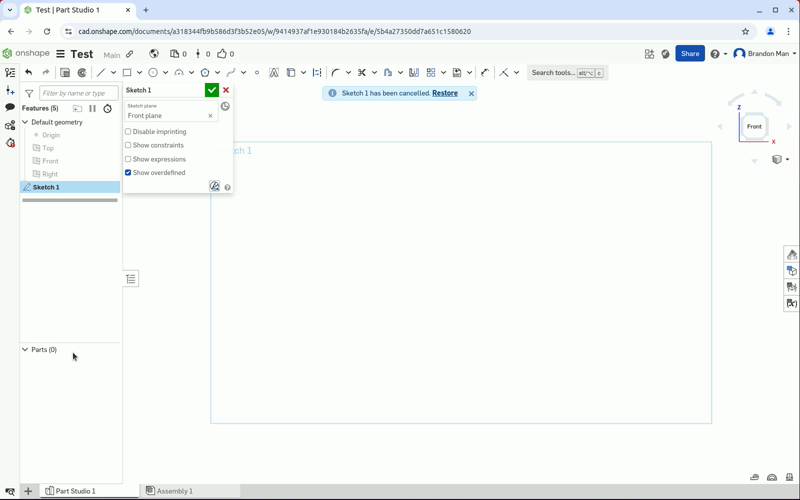
key(a)
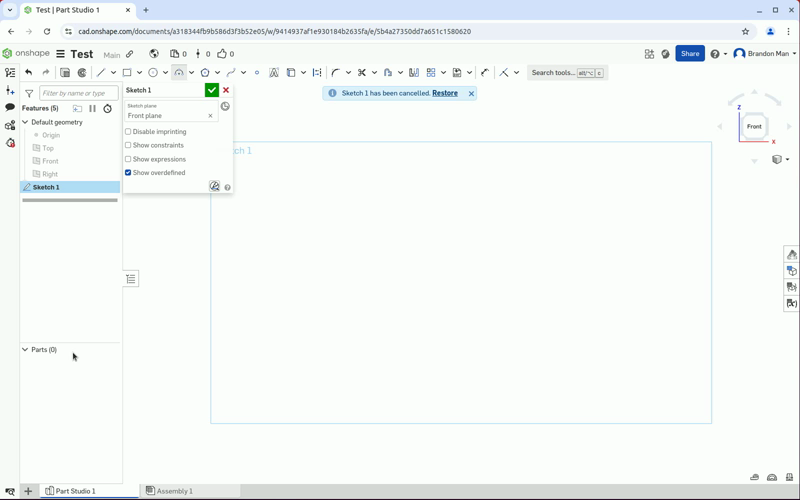
key_down(shift)
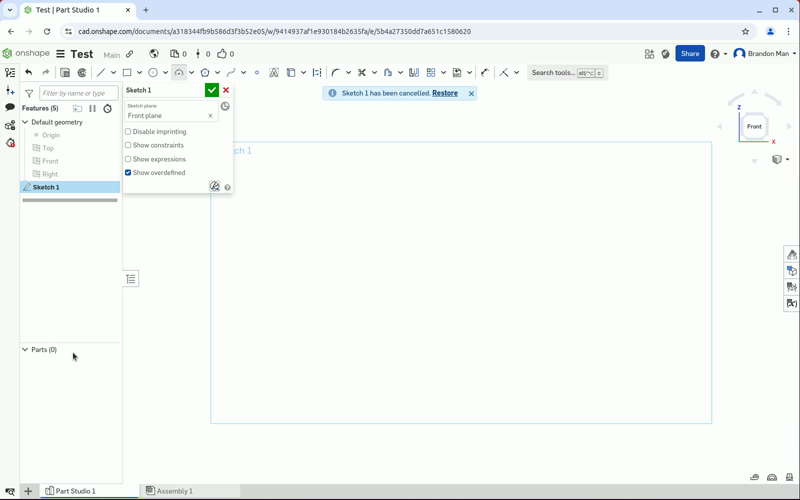
mouse_move(366, 309)
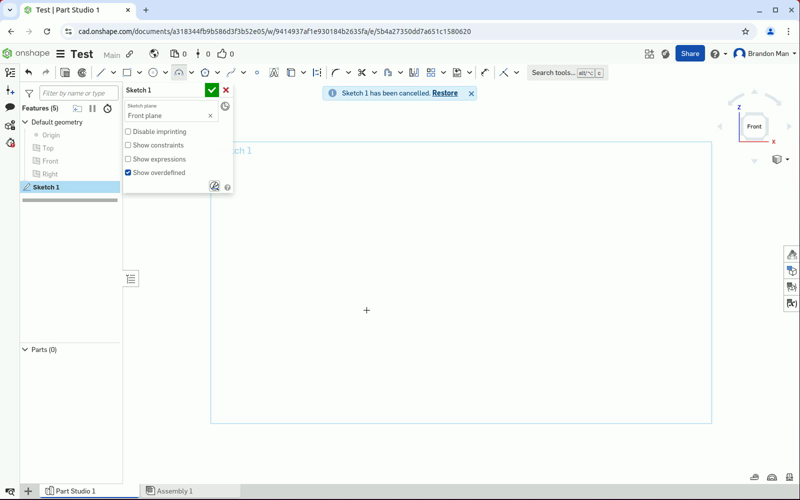
click(366, 309)
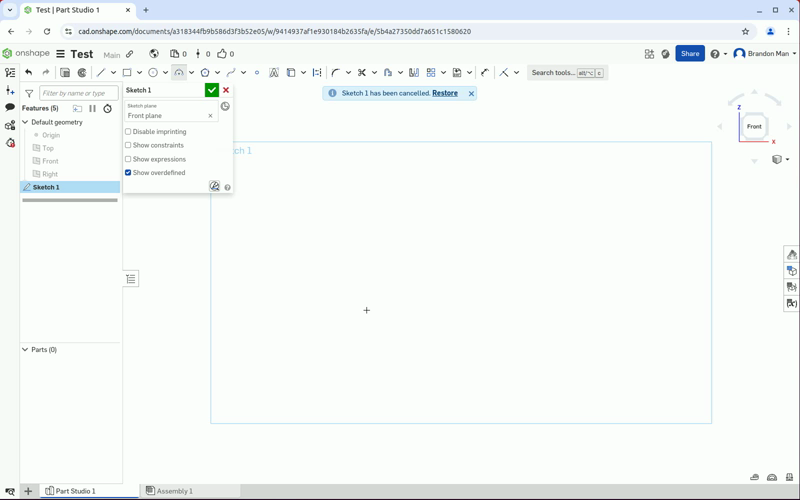
key_up(shift)
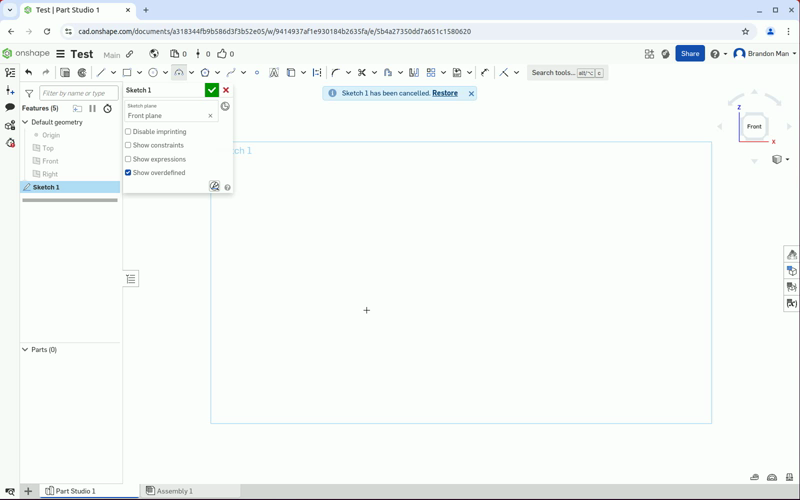
key_down(shift)
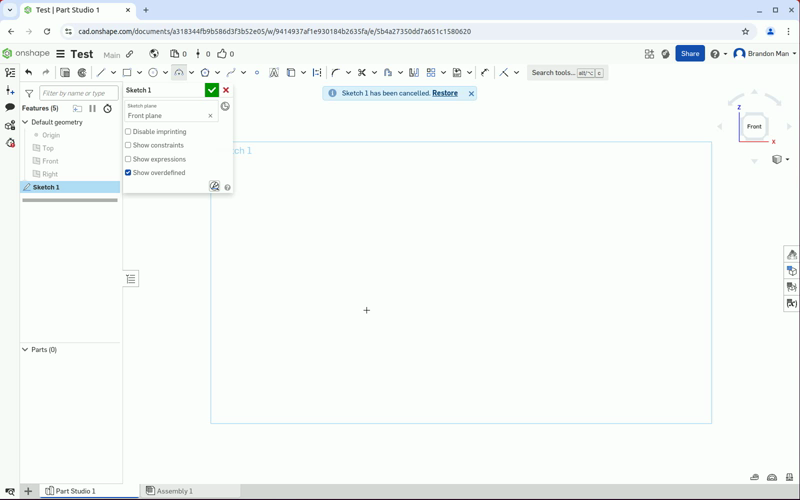
mouse_move(366, 272)
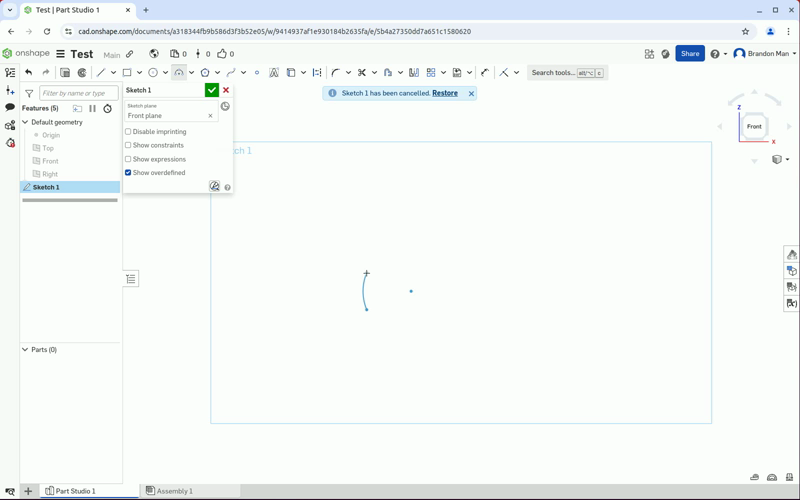
click(366, 272)
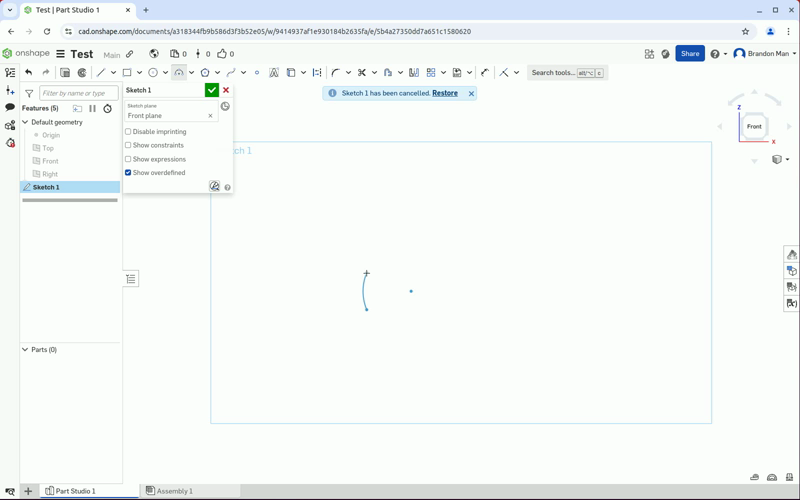
mouse_move(385, 291)
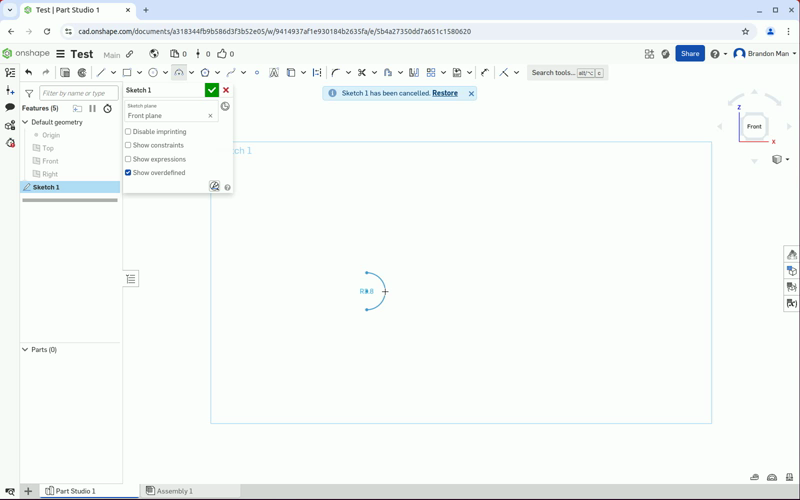
click(385, 291)
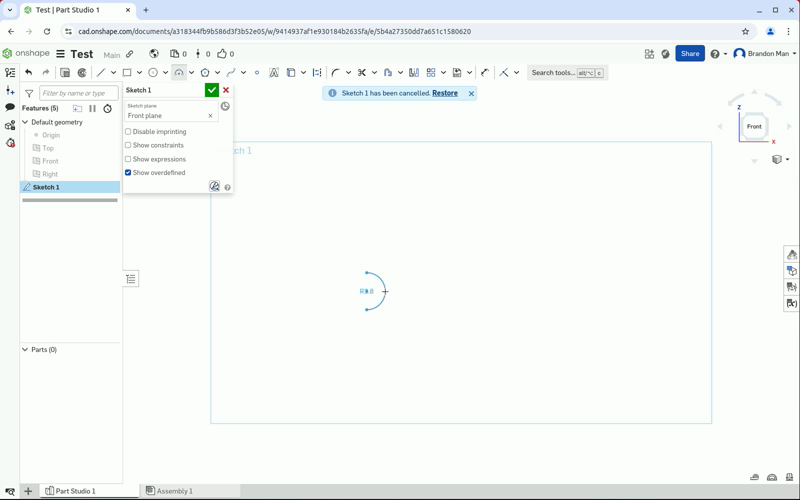
key_up(shift)
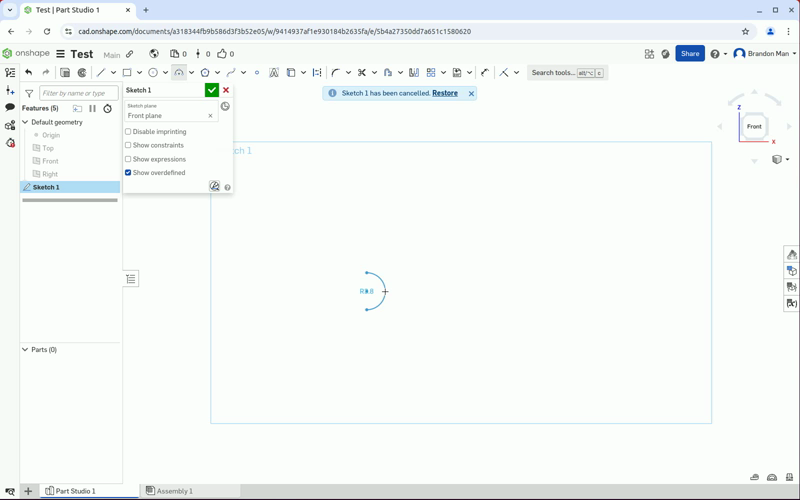
key(esc)
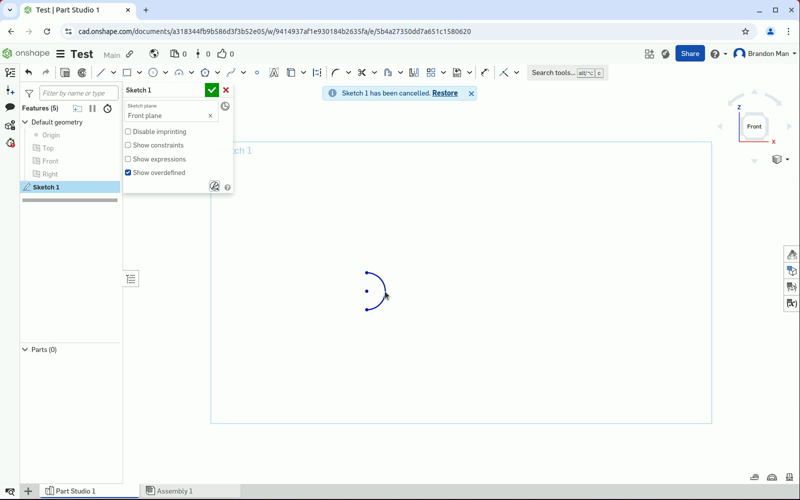
key(l)
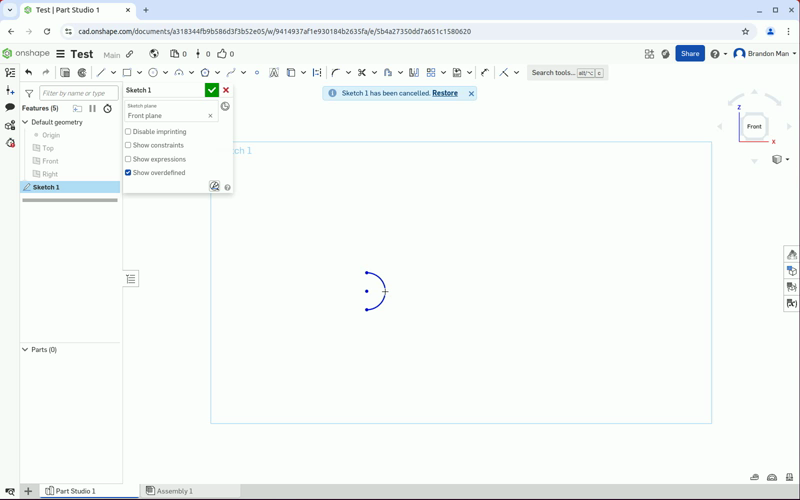
mouse_move(366, 272)
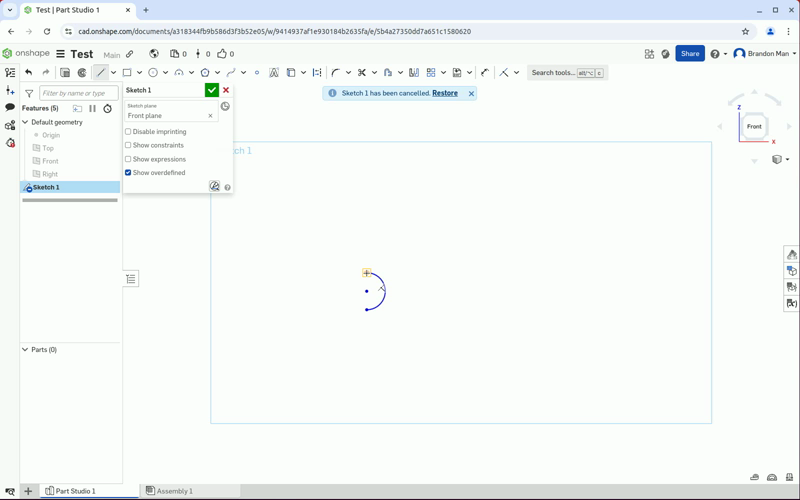
click(366, 272)
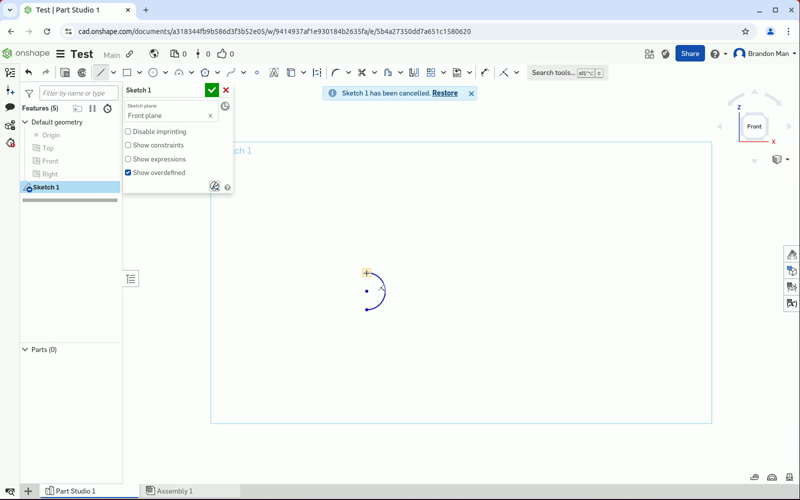
mouse_move(396, 272)
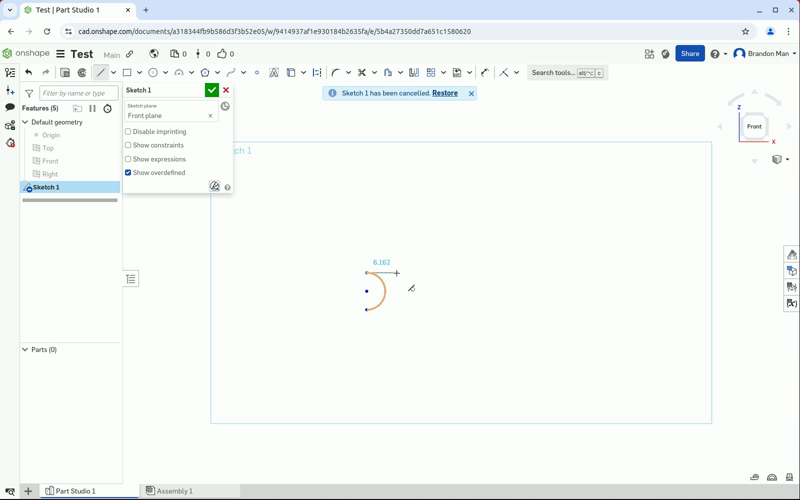
key_down(shift)
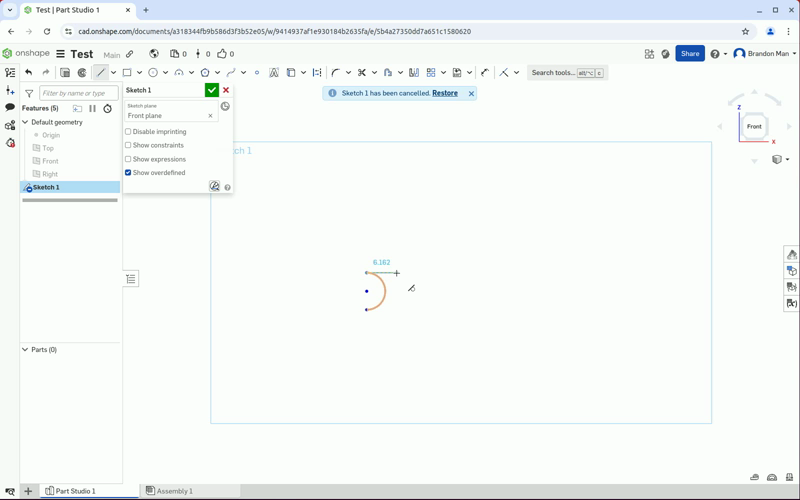
mouse_move(366, 309)
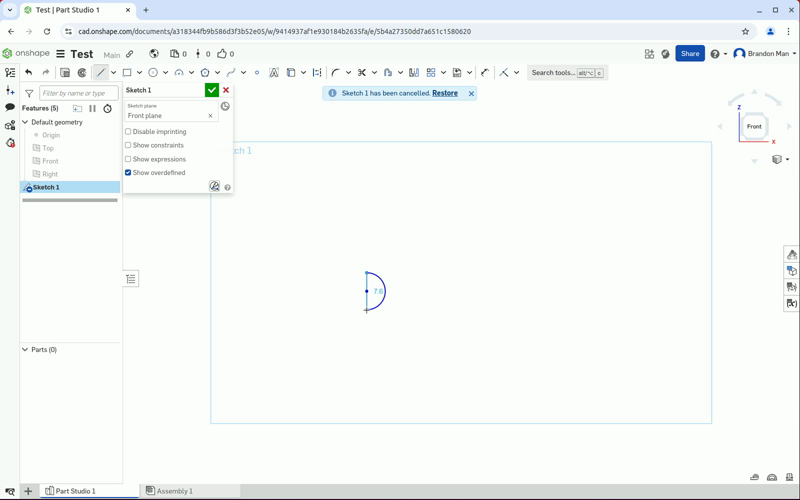
key_up(shift)
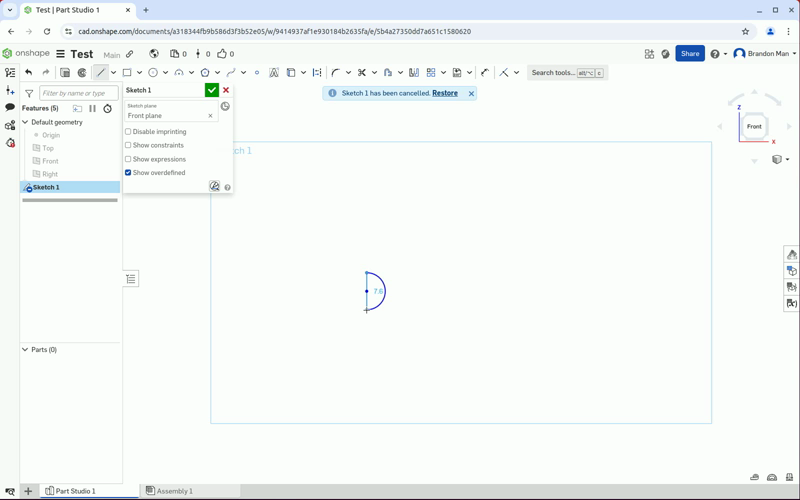
click(366, 309)
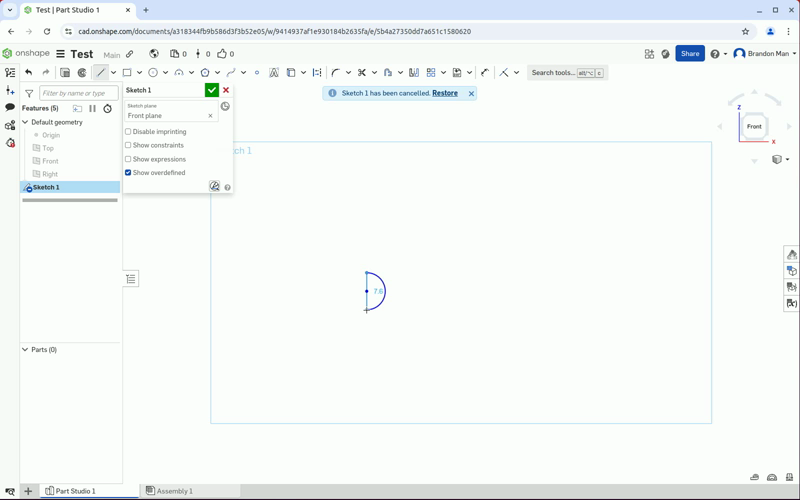
key(esc)
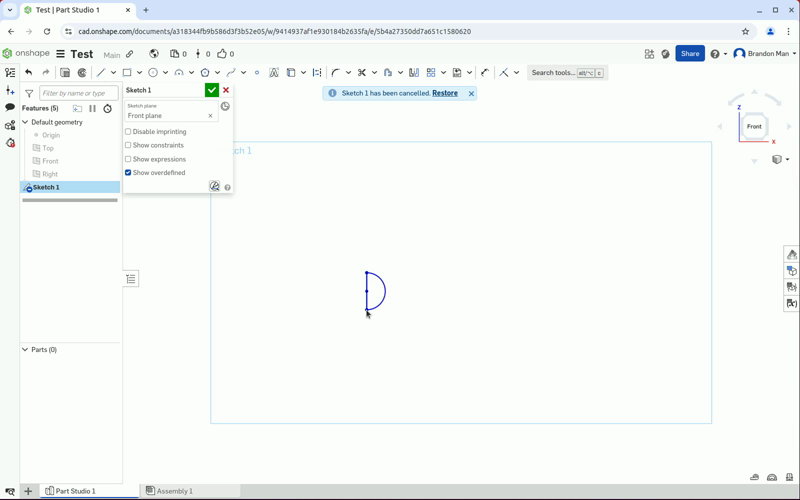
mouse_move(377, 286)
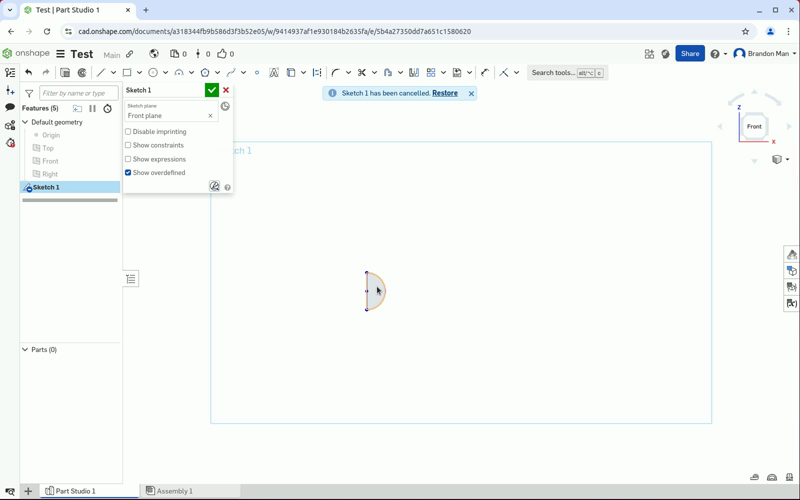
scroll(6)
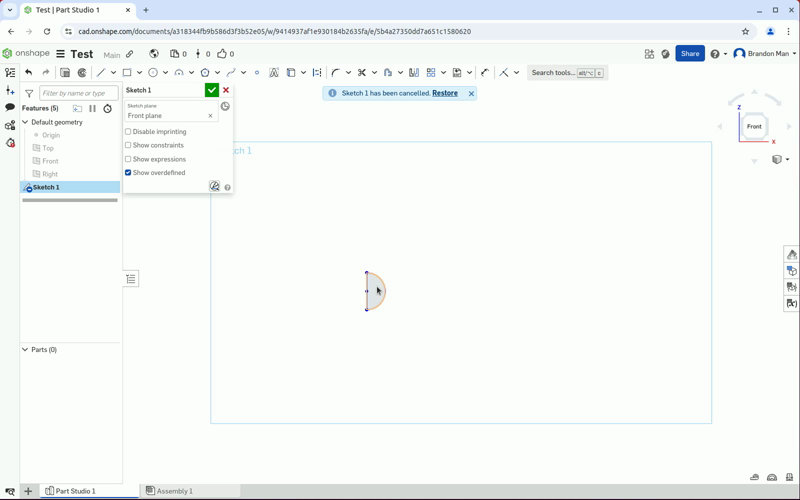
scroll(6)
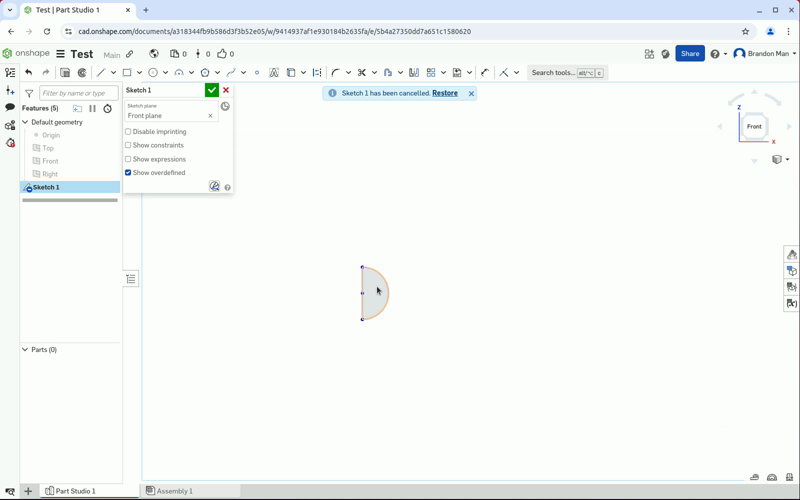
scroll(6)
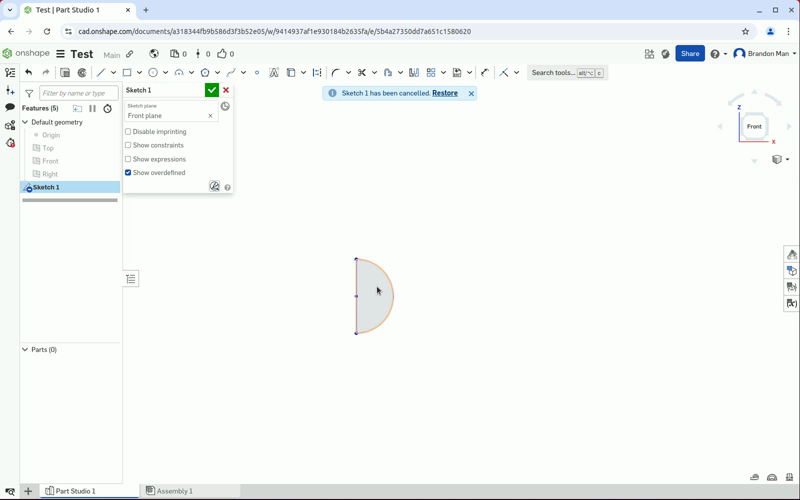
scroll(6)
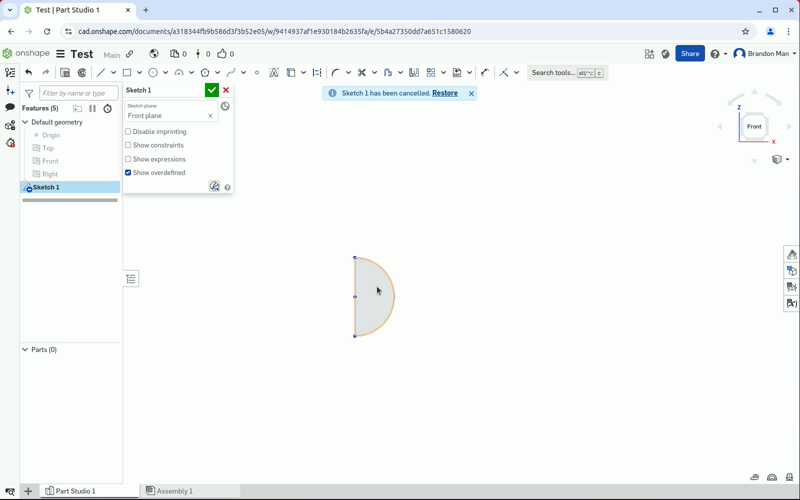
scroll(6)
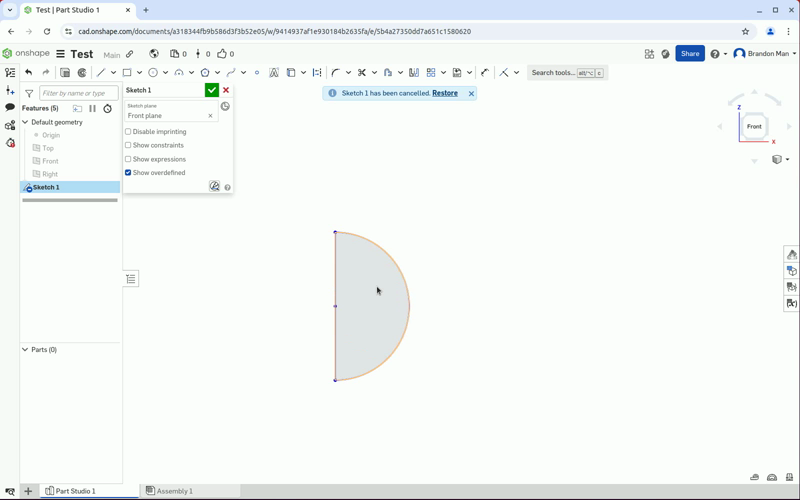
scroll(6)
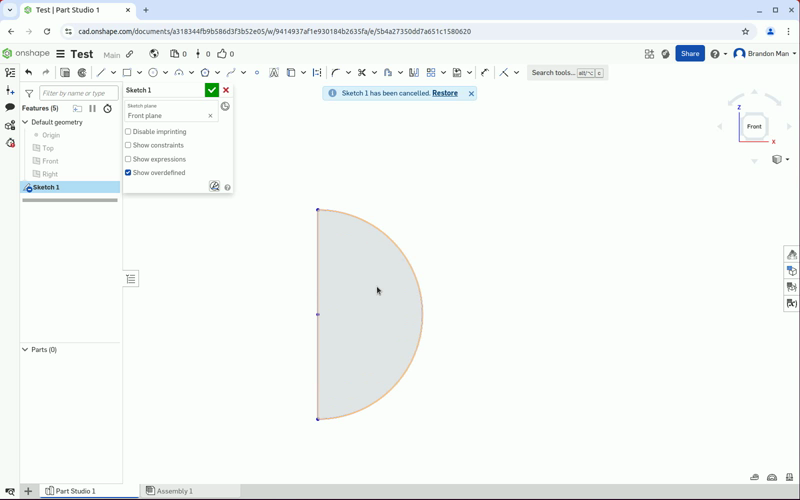
scroll(6)
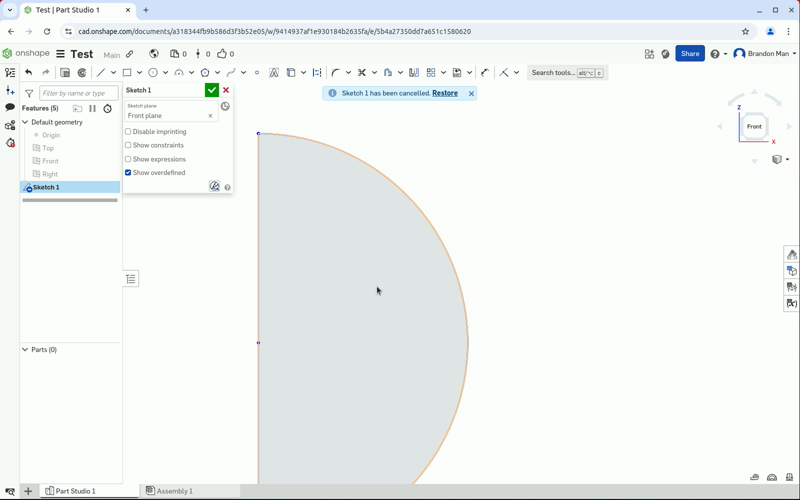
click(377, 286)
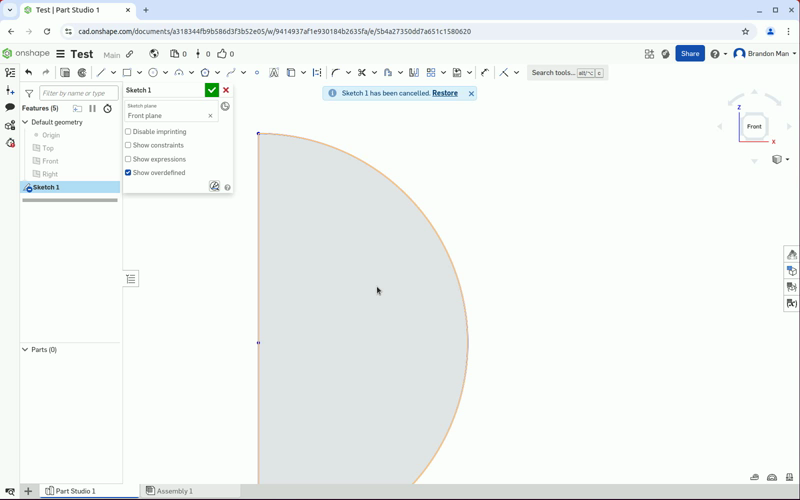
scroll(-6)
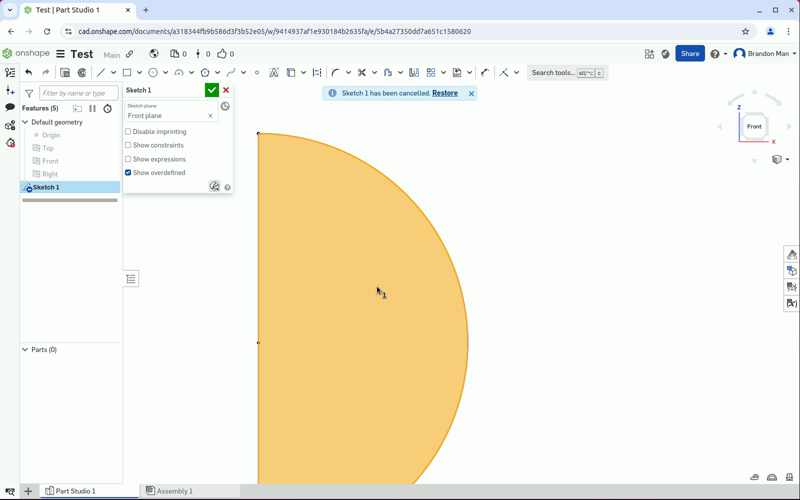
scroll(-6)
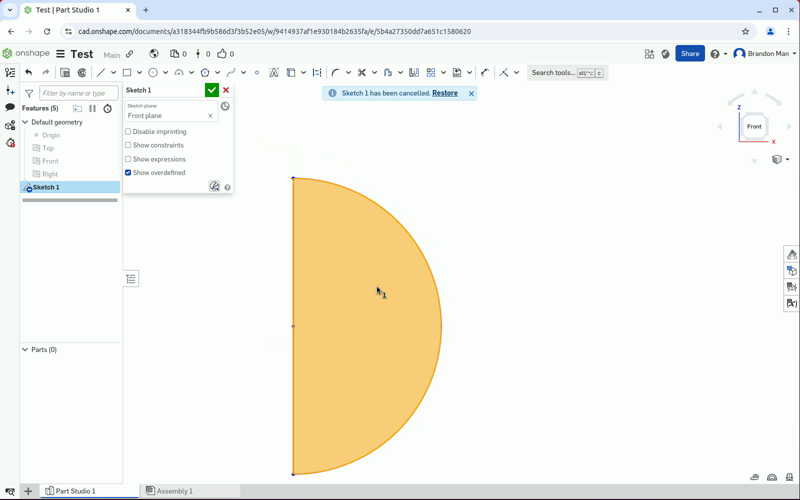
scroll(-6)
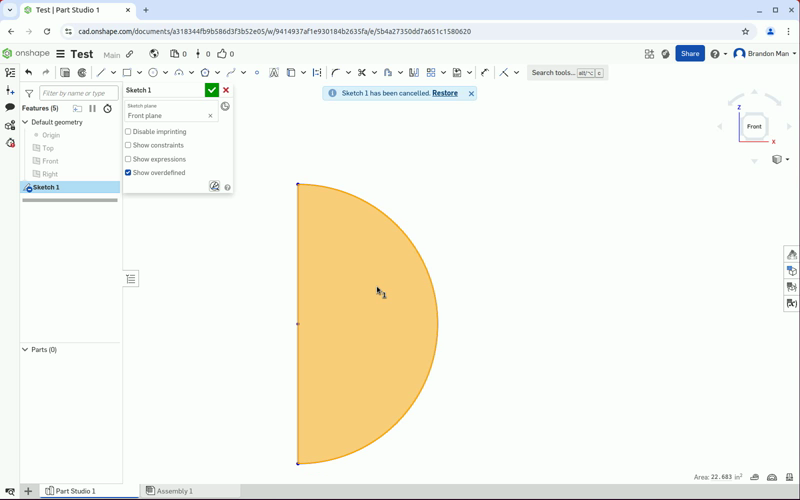
scroll(-6)
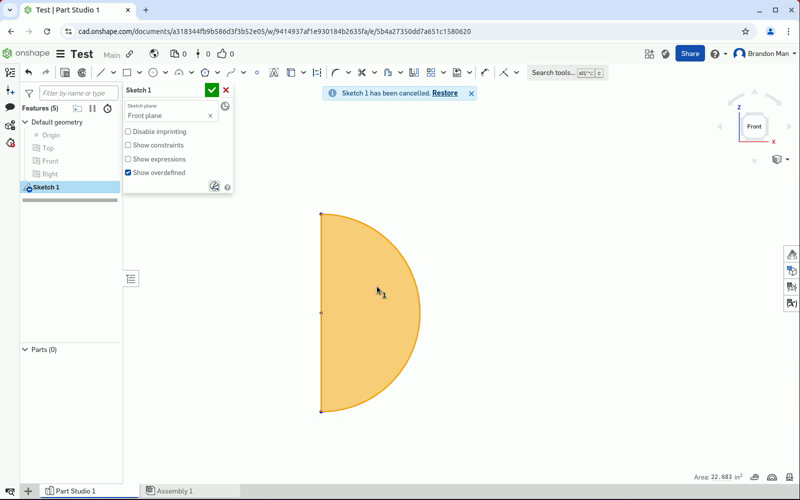
scroll(-6)
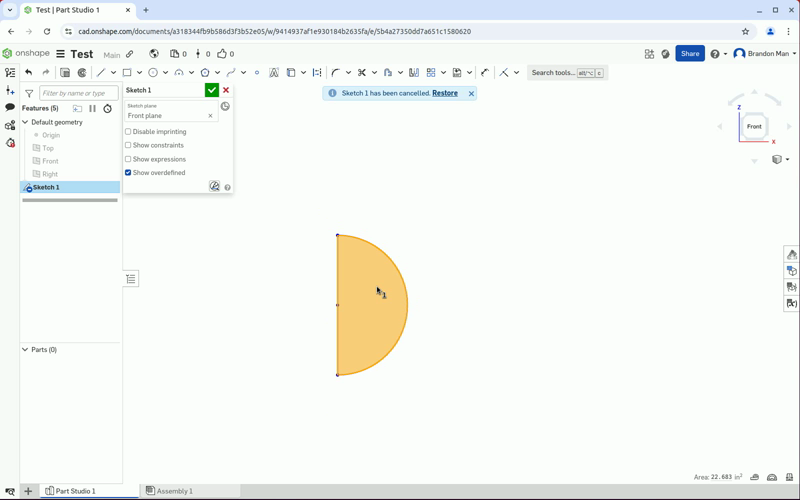
scroll(-6)
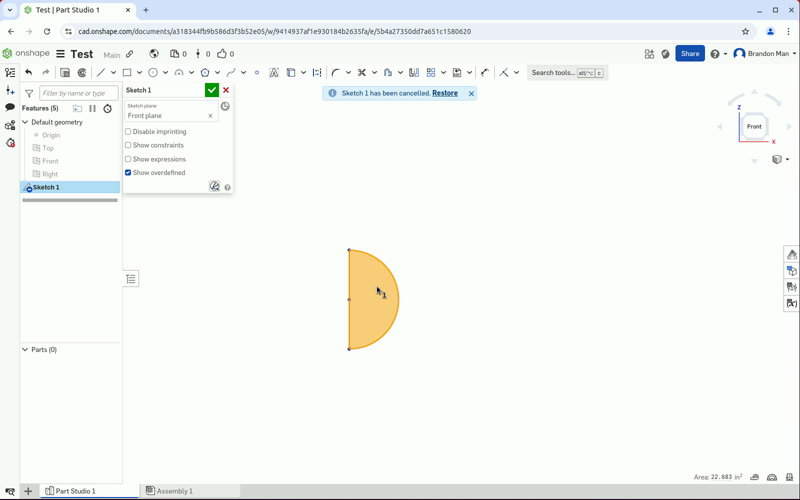
scroll(-6)
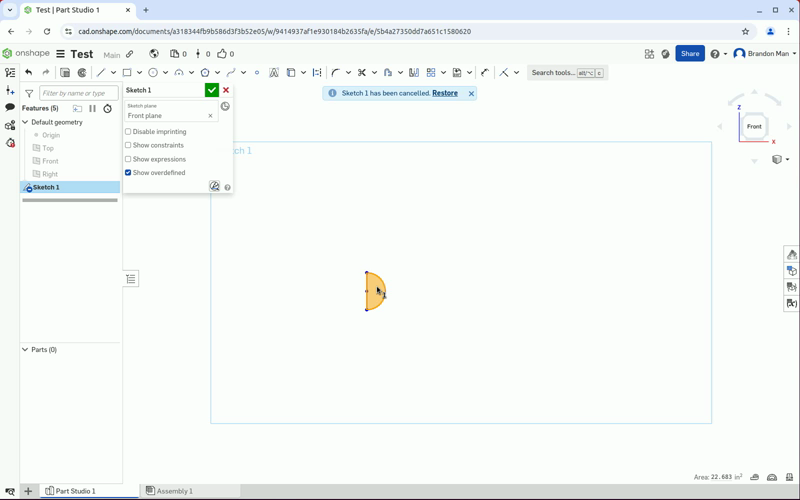
mouse_move(73, 352)
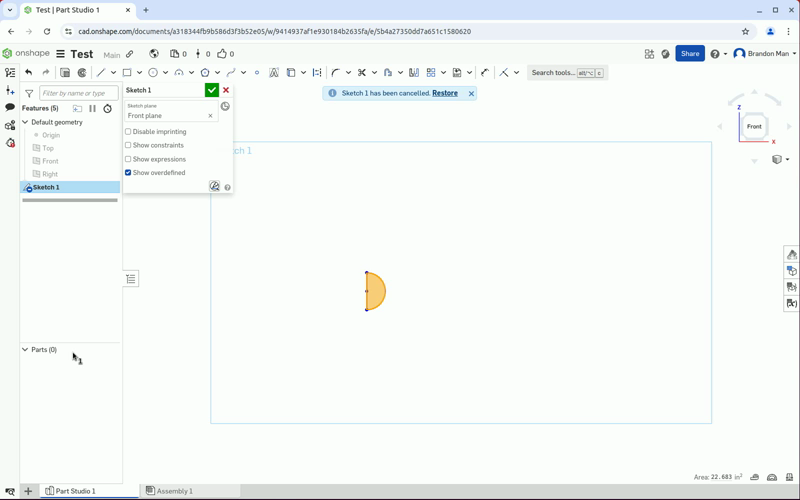
key(shift+y)
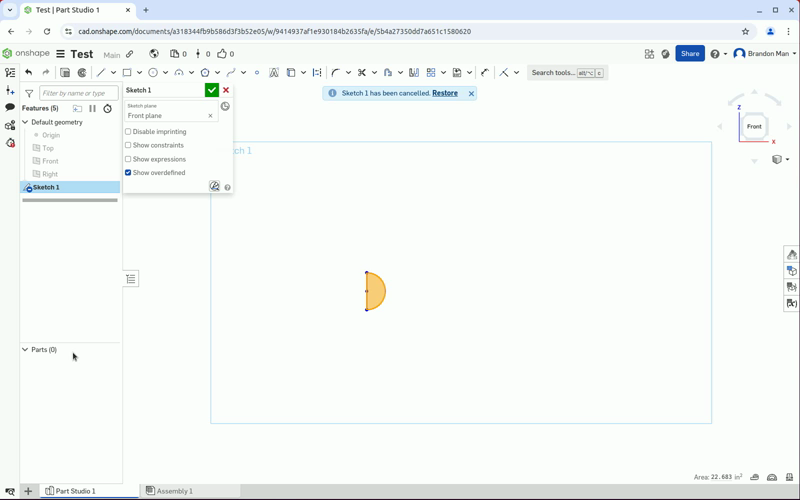
key(shift+e)
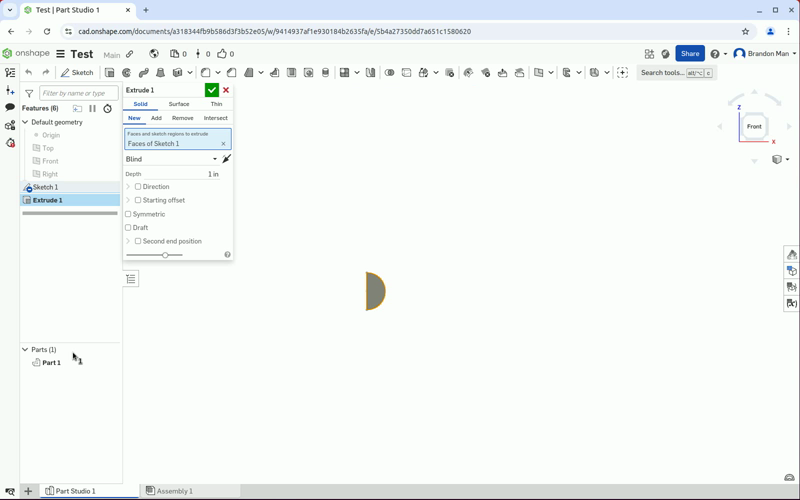
mouse_move(143, 106)
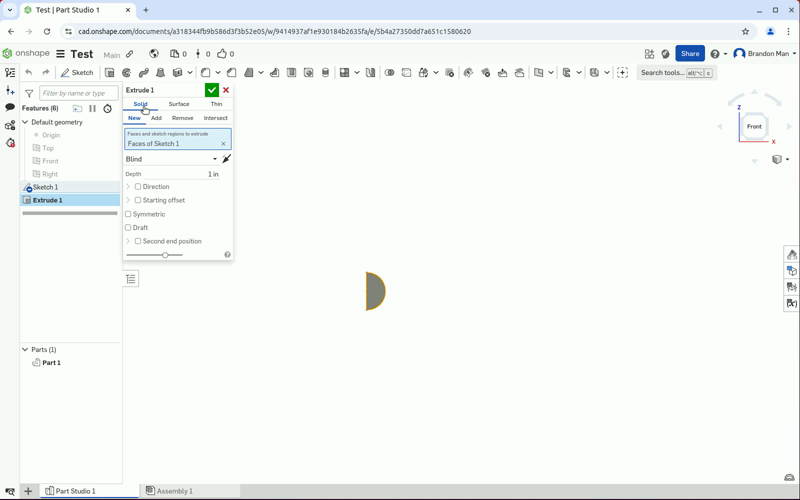
click(143, 106)
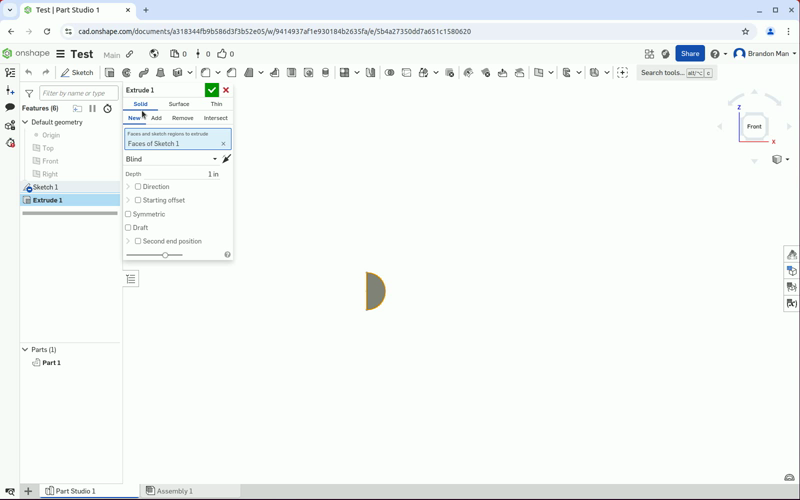
mouse_move(137, 120)
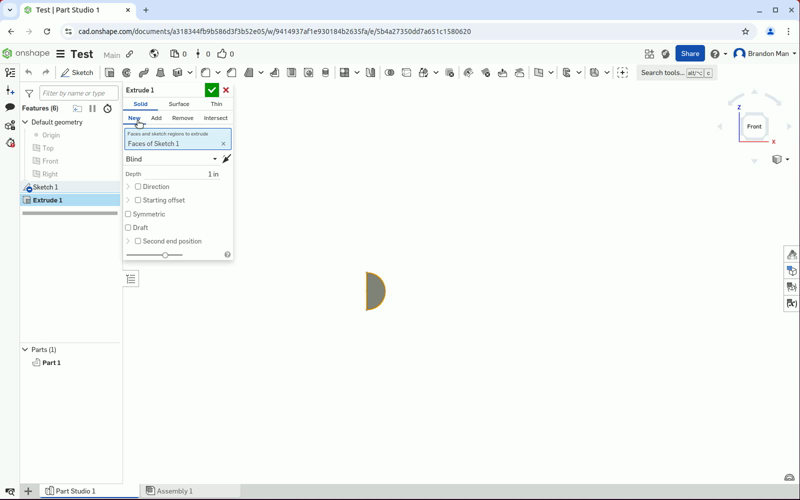
click(137, 120)
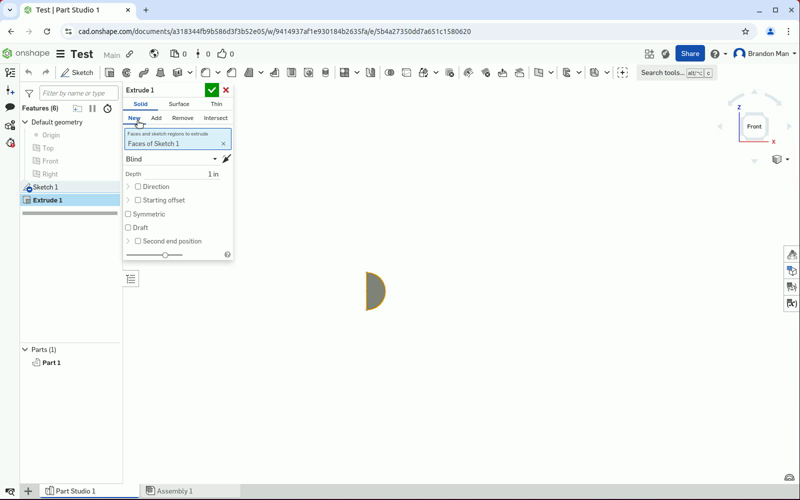
key(tab, 4)
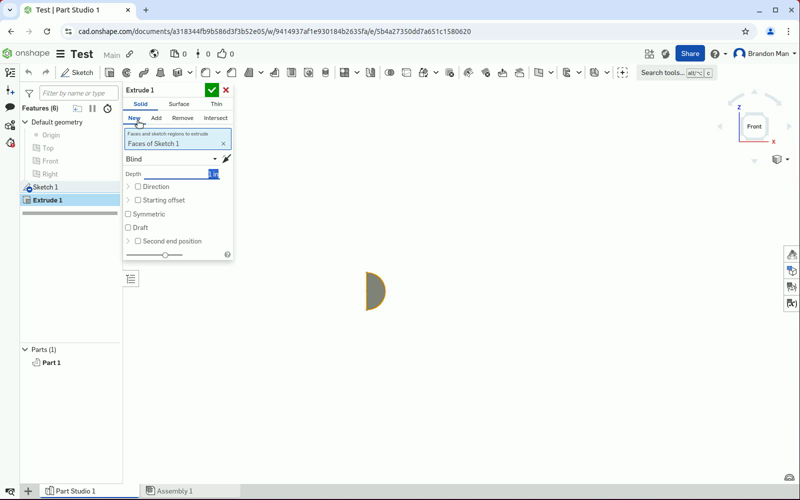
text(7.462)
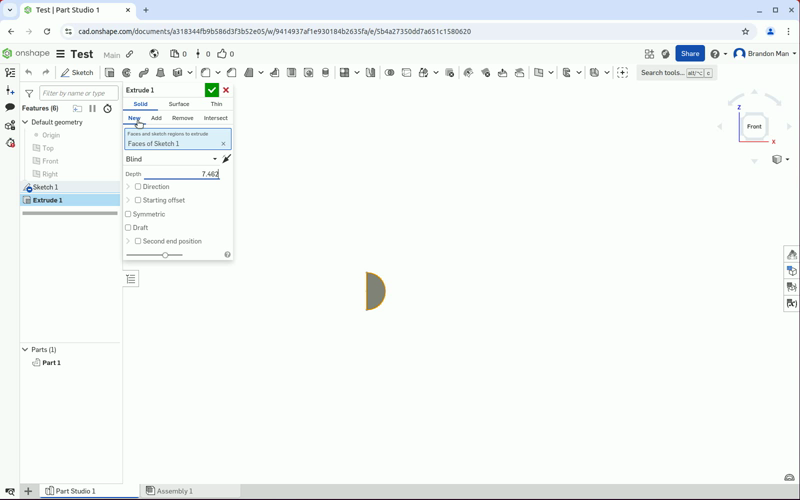
key(enter)
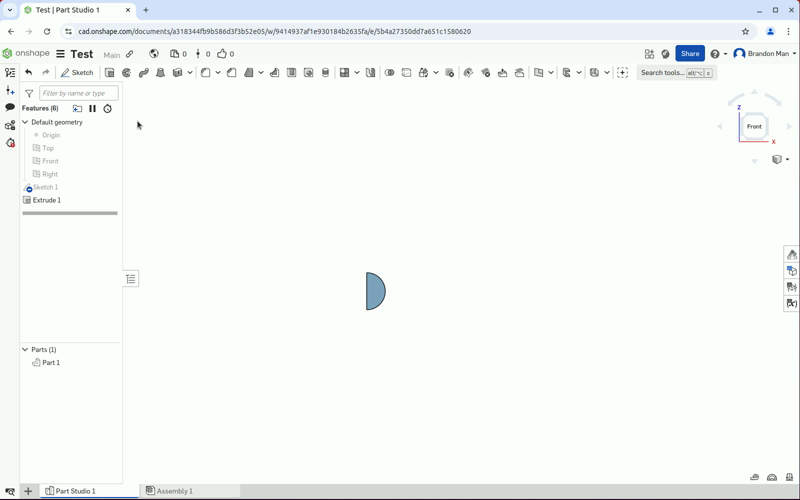
key(shift+h)
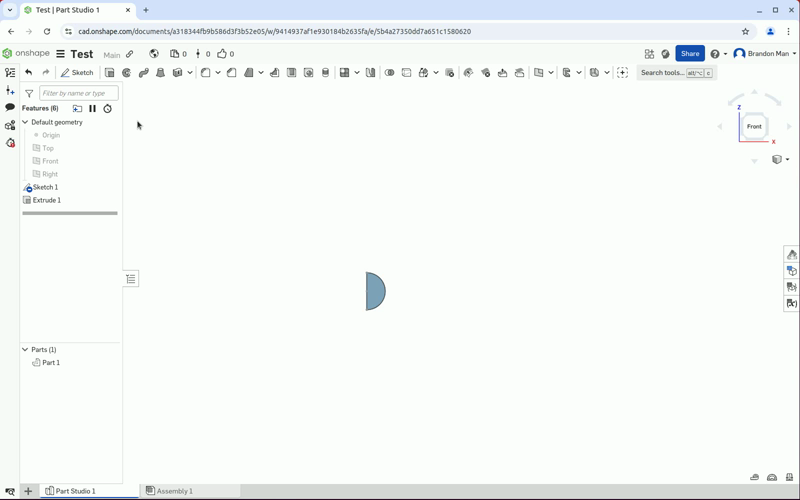
key(shift+h)
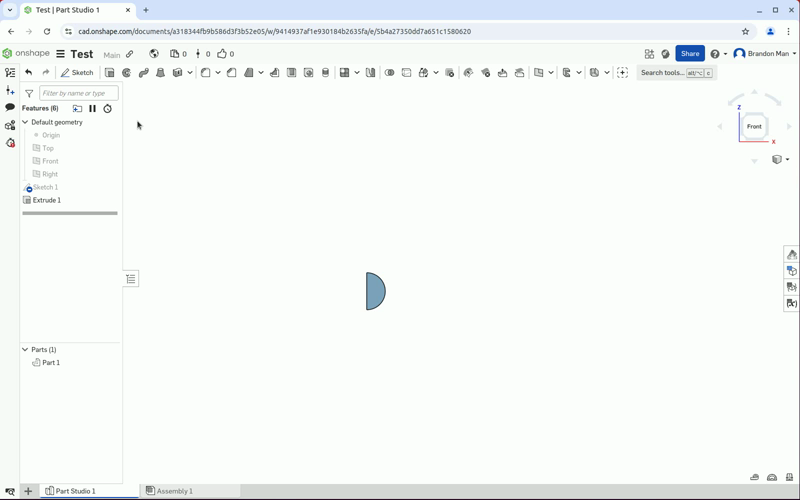
mouse_move(73, 189)
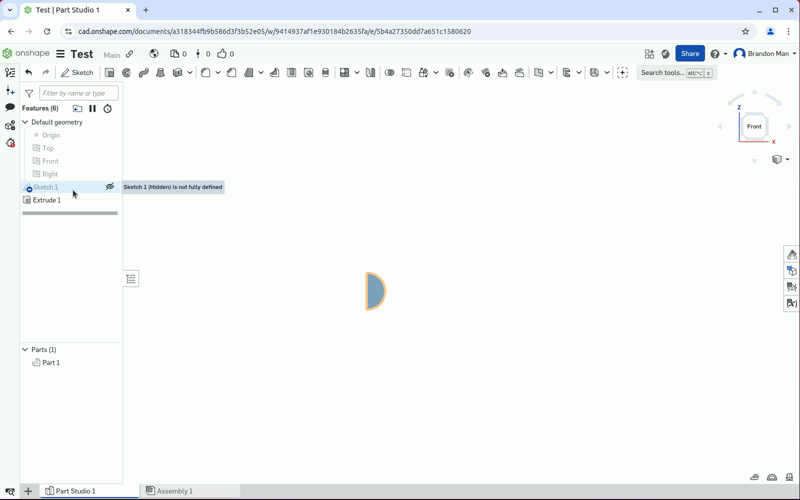
click(73, 189)
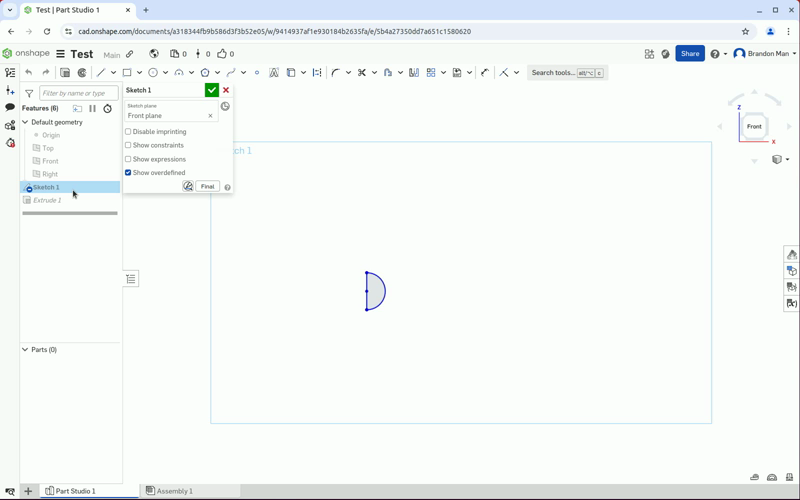
mouse_move(229, 92)
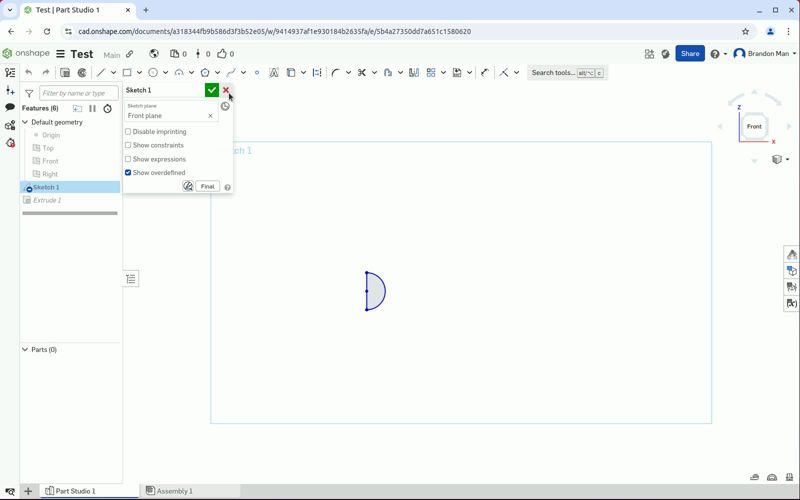
click(229, 92)
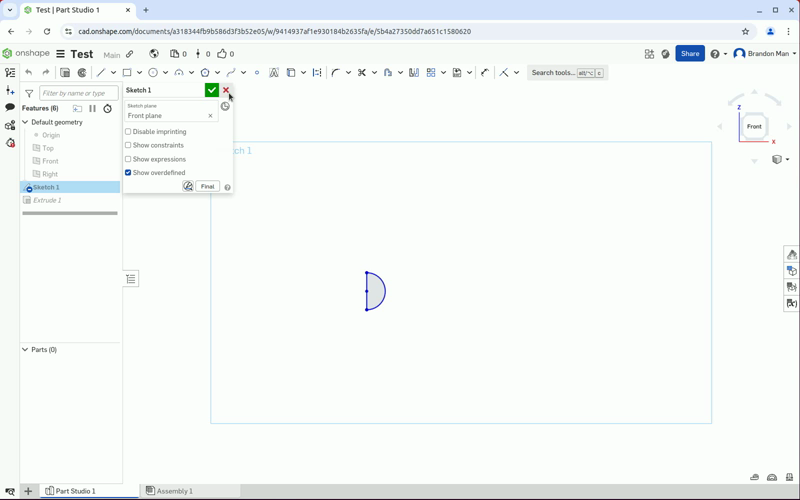
key(shift+s)
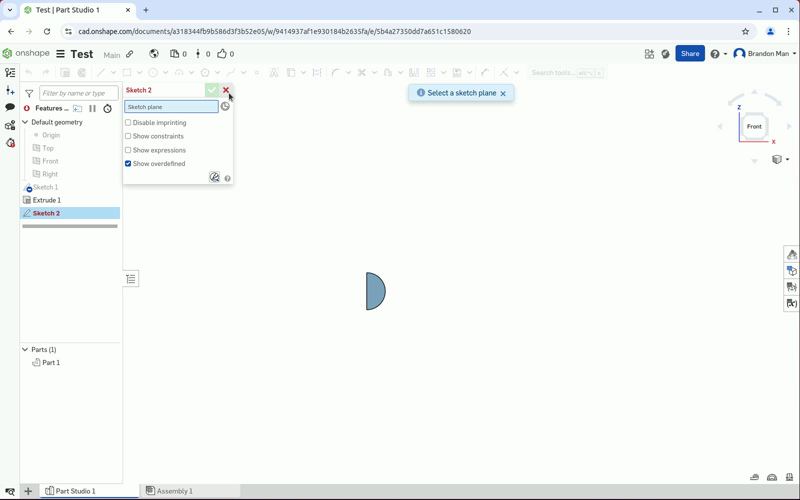
mouse_move(73, 163)
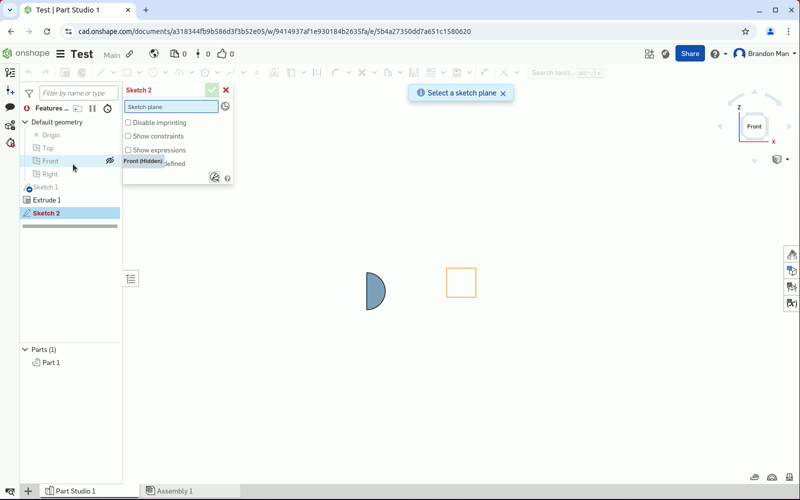
click(73, 163)
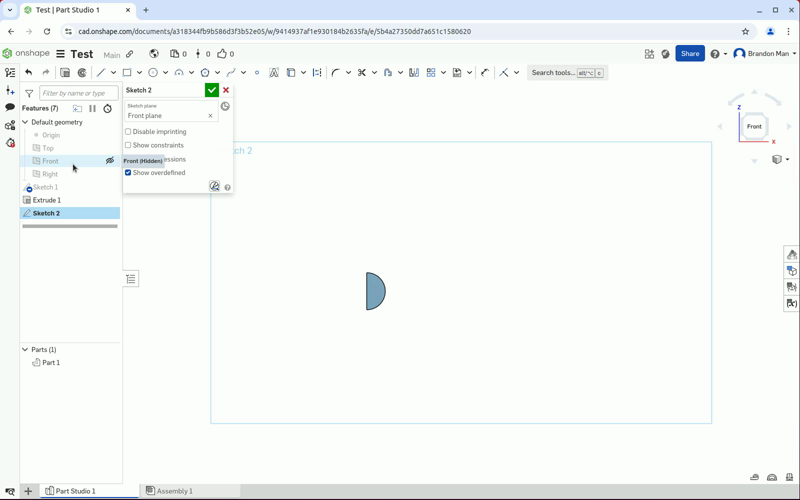
mouse_move(73, 352)
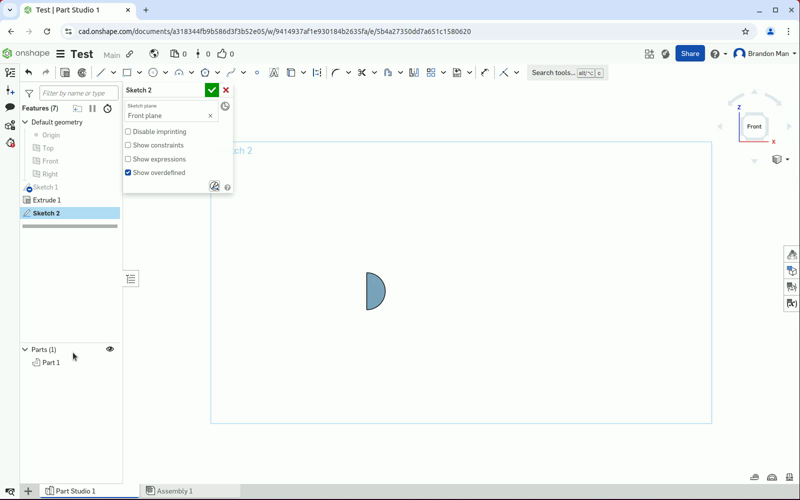
key(y)
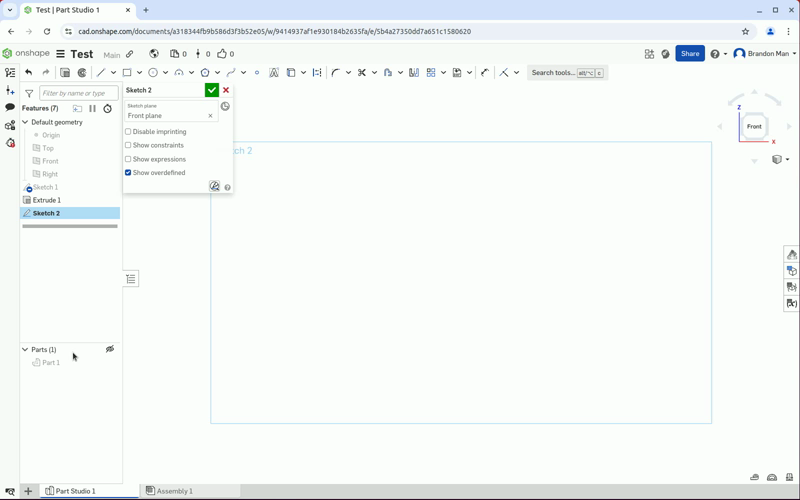
key(a)
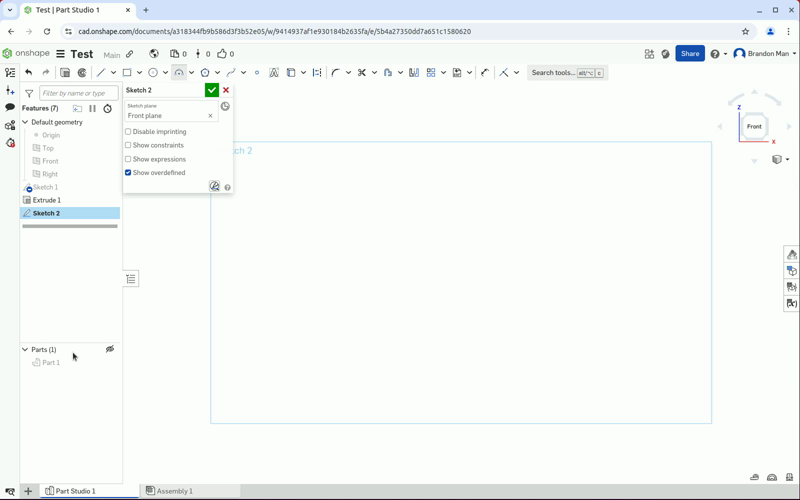
key_down(shift)
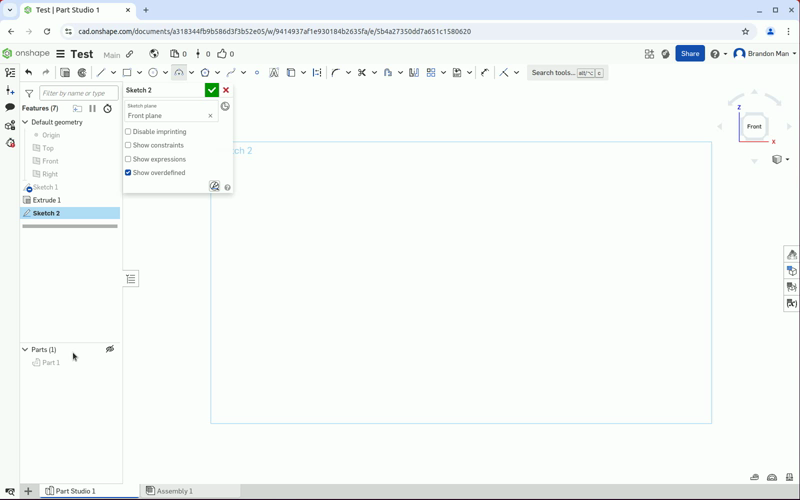
mouse_move(512, 309)
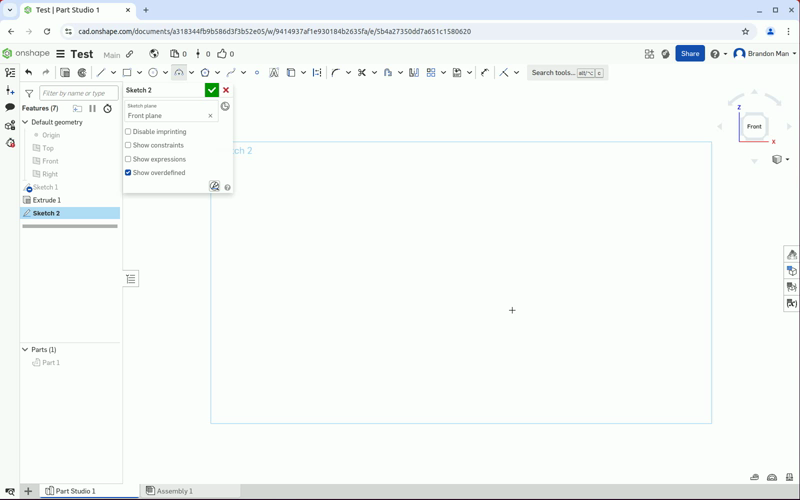
click(512, 309)
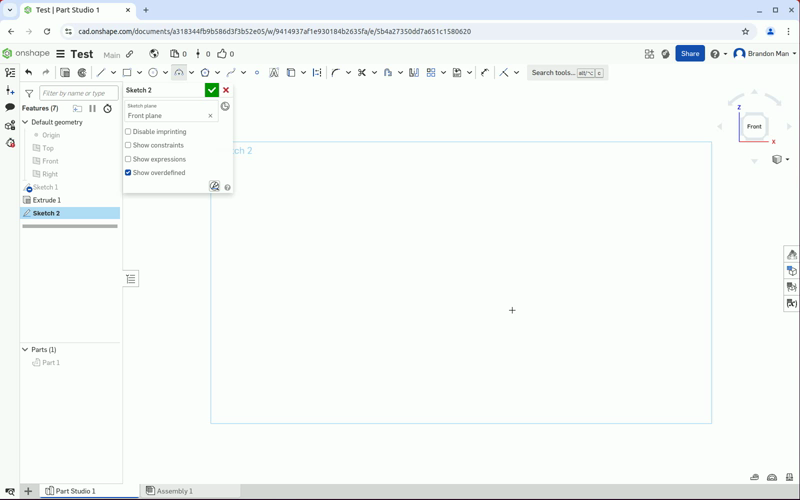
key_up(shift)
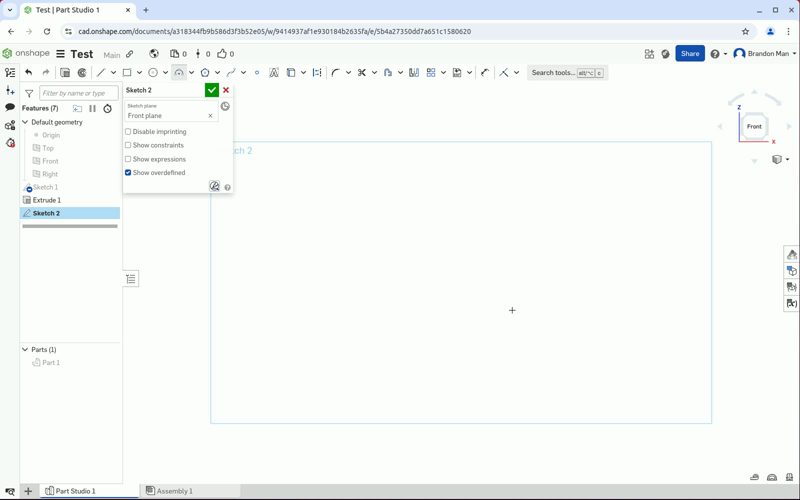
key_down(shift)
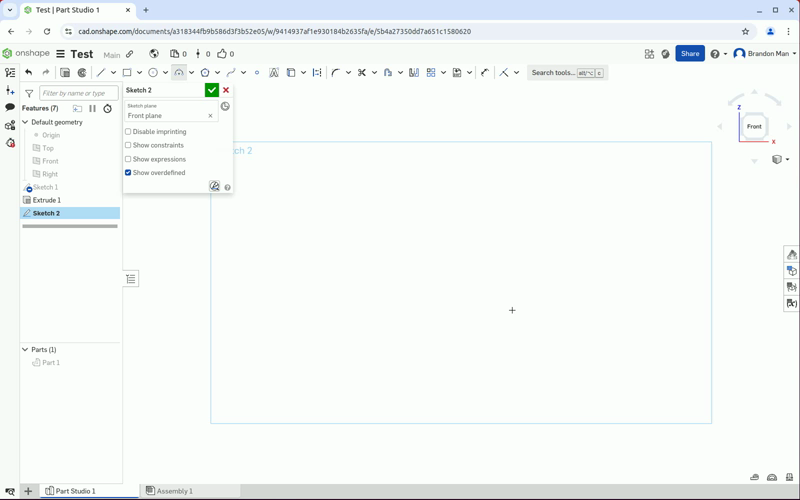
mouse_move(512, 272)
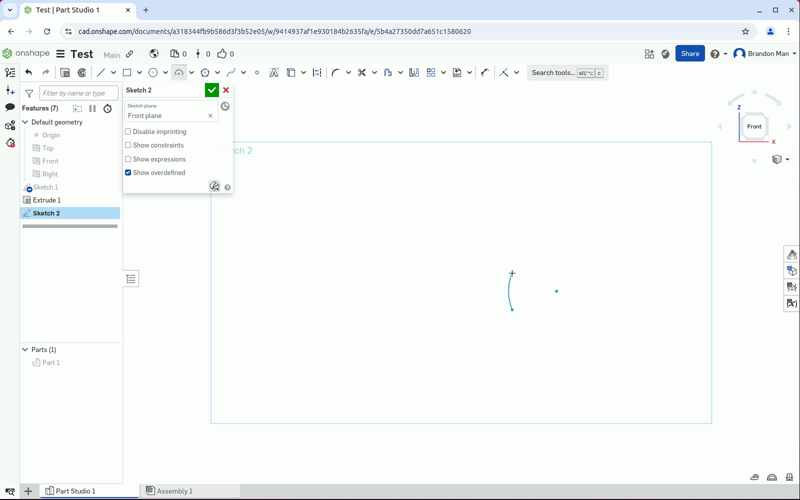
click(512, 272)
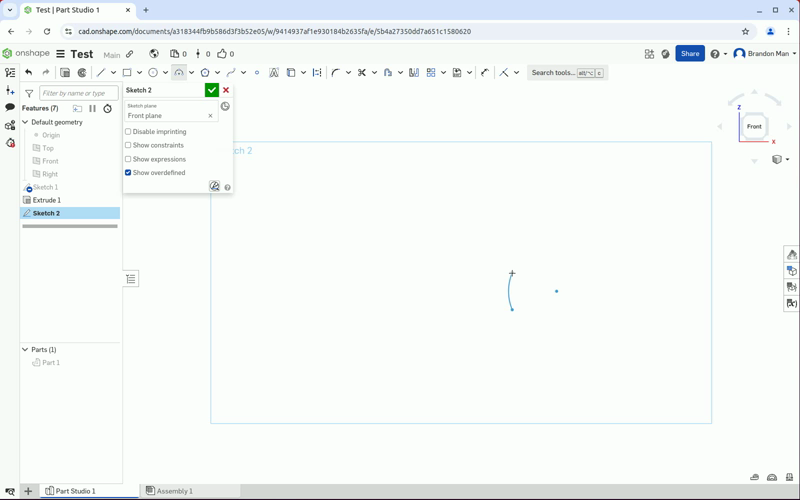
mouse_move(531, 291)
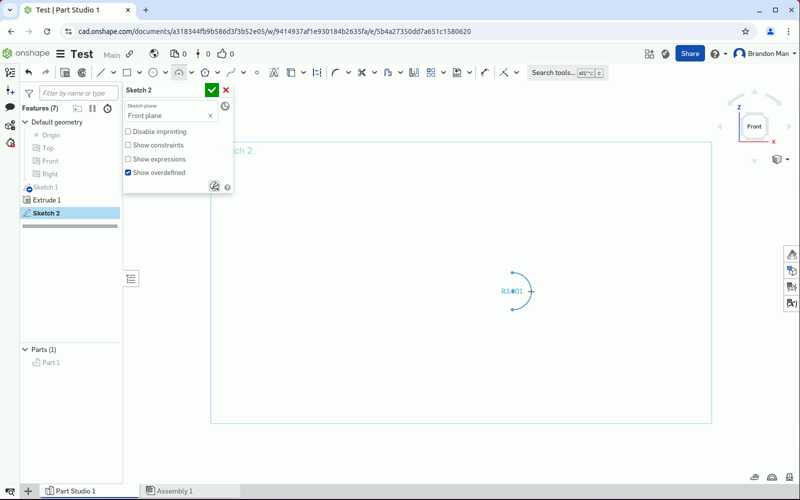
click(531, 291)
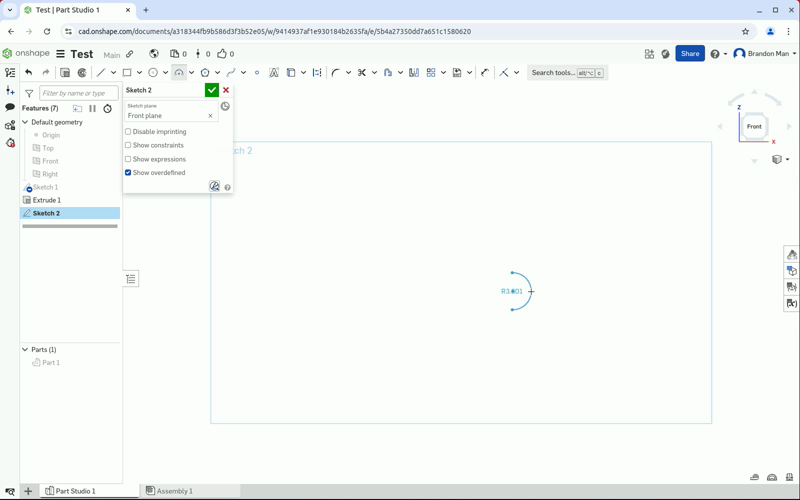
key_up(shift)
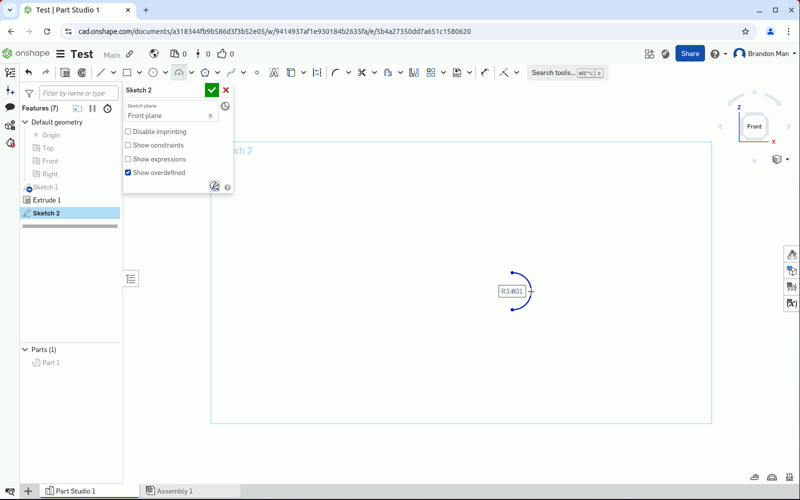
key(esc)
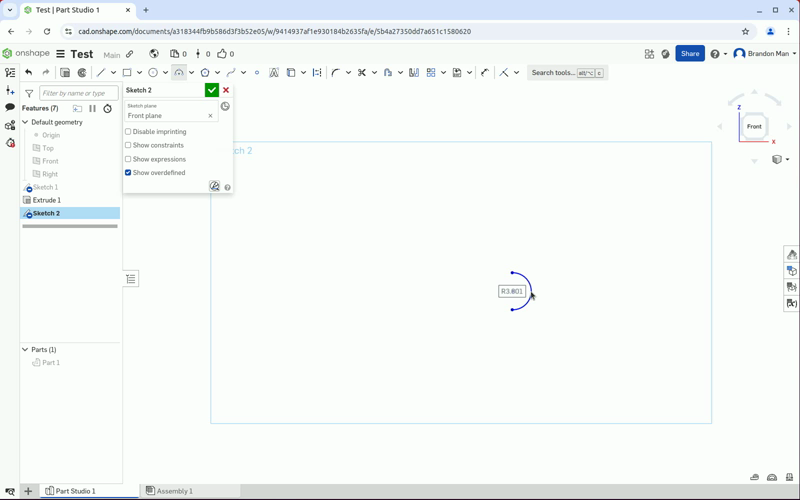
key(l)
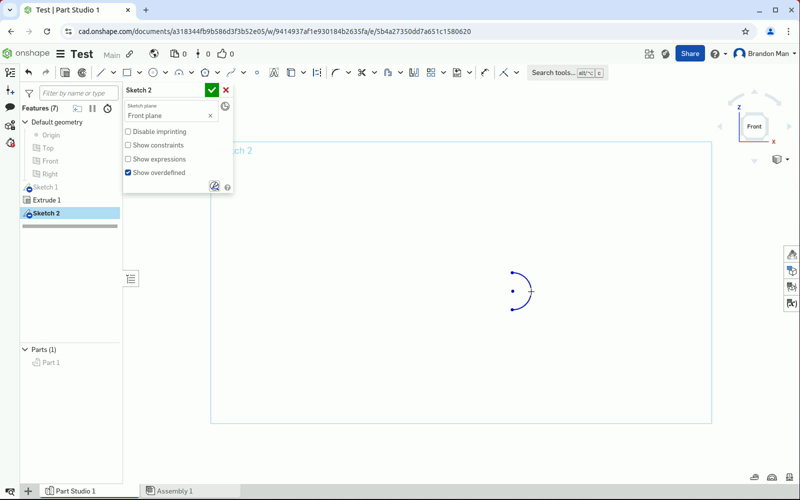
mouse_move(512, 272)
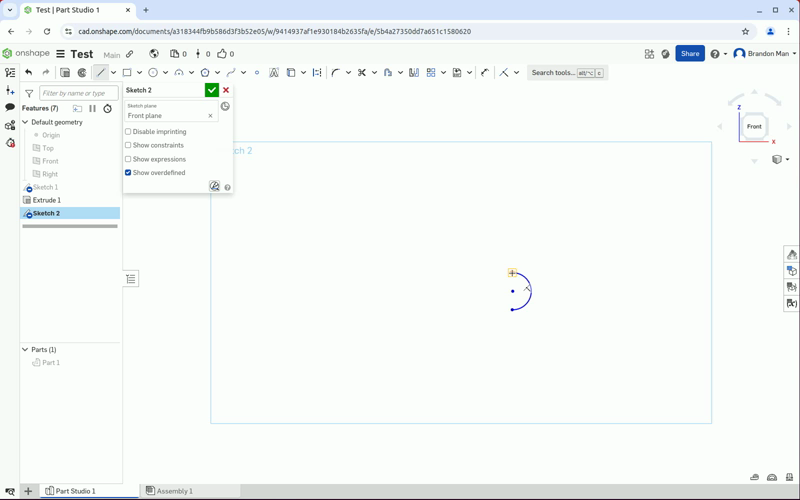
click(512, 272)
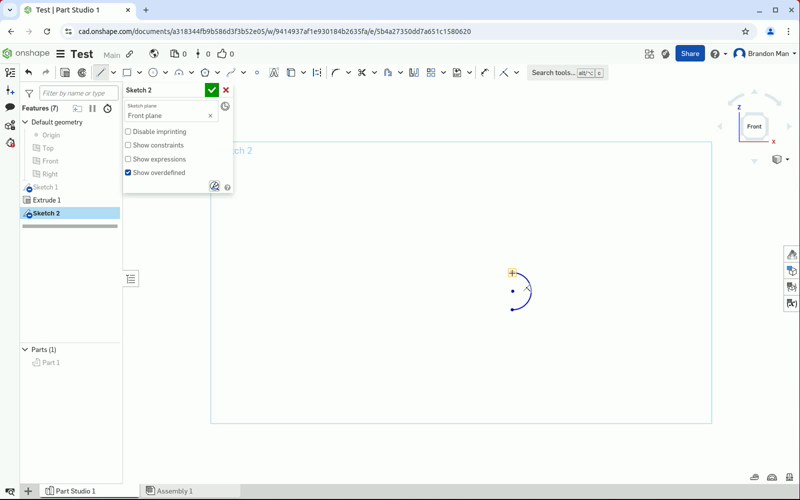
mouse_move(542, 272)
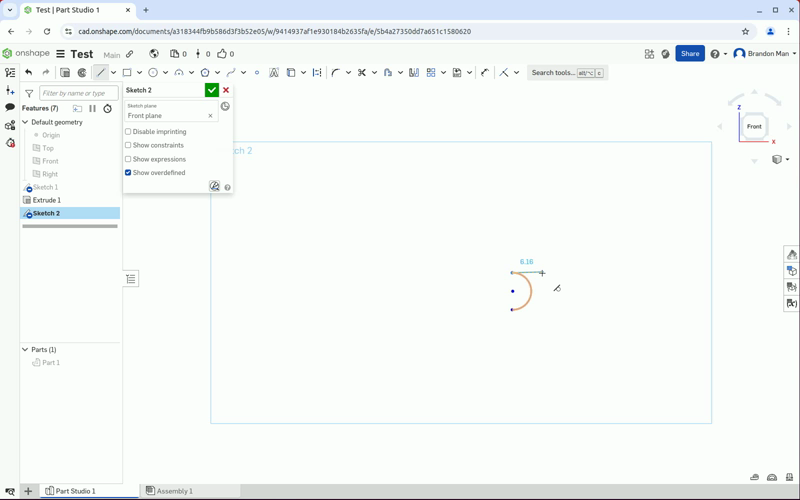
key_down(shift)
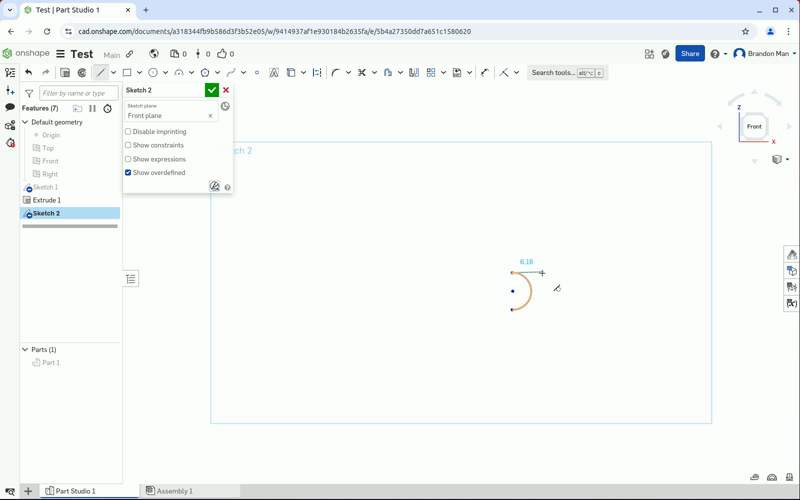
mouse_move(512, 309)
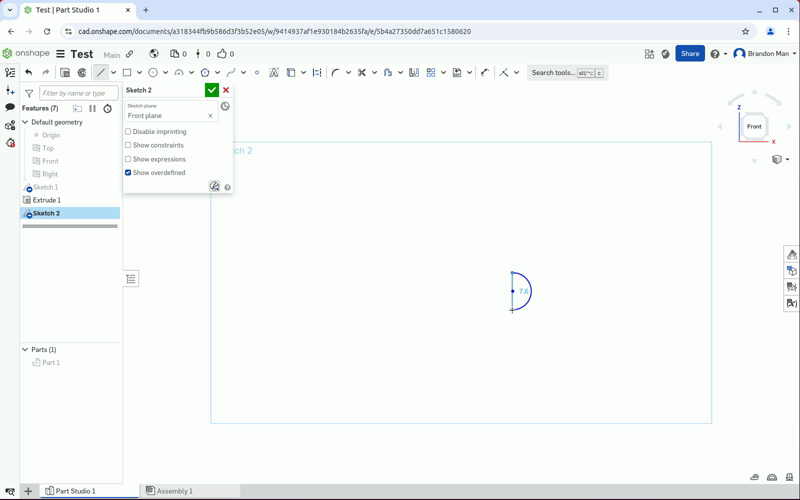
key_up(shift)
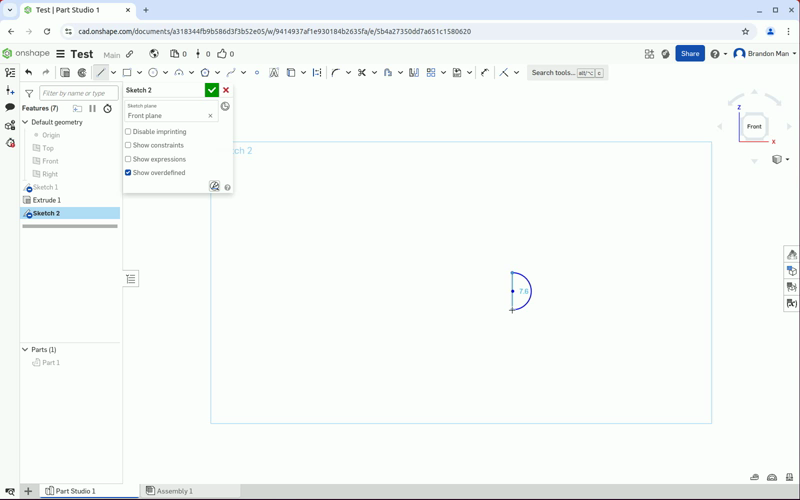
click(512, 309)
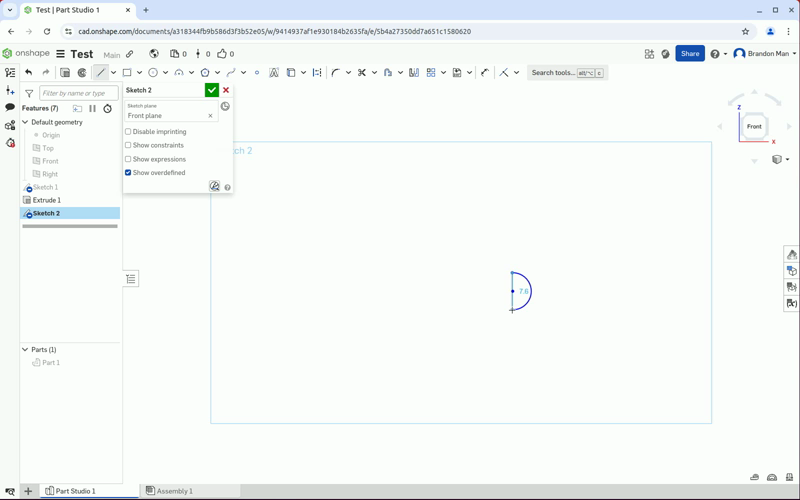
key(esc)
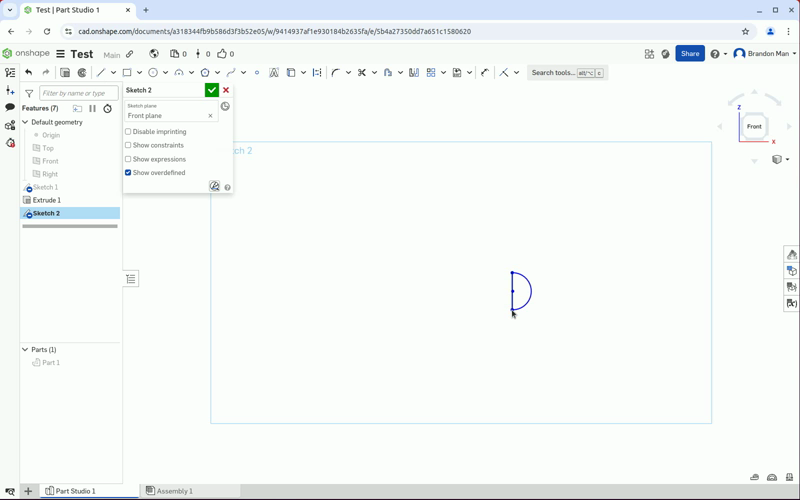
mouse_move(514, 278)
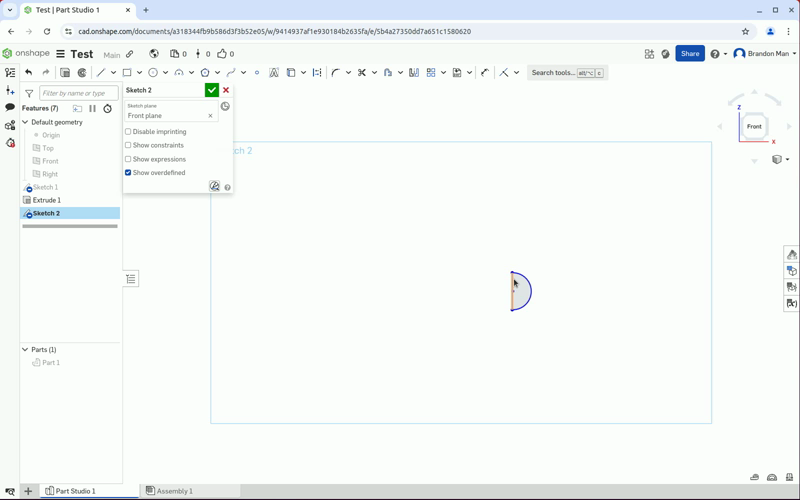
scroll(6)
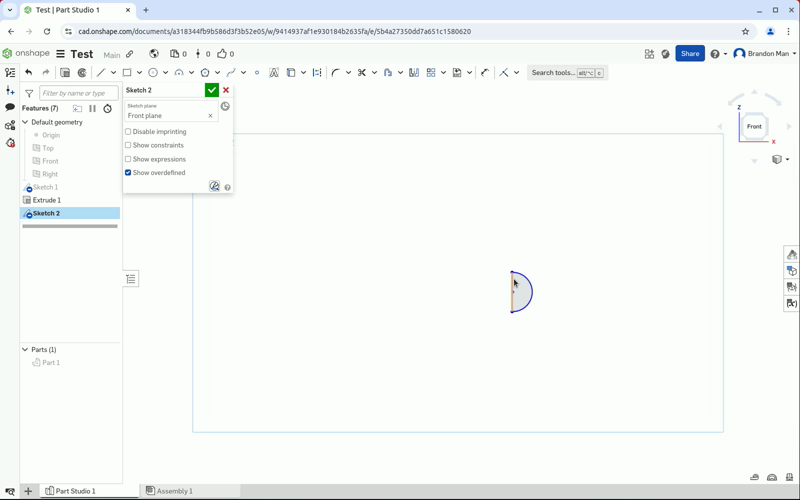
scroll(6)
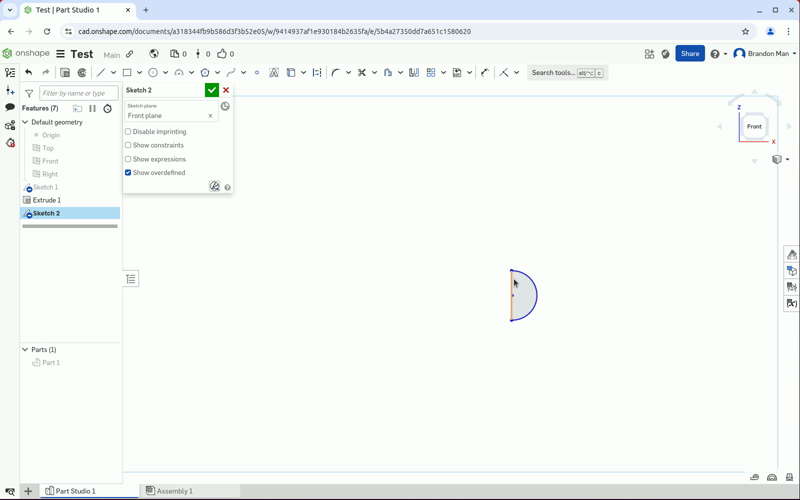
scroll(6)
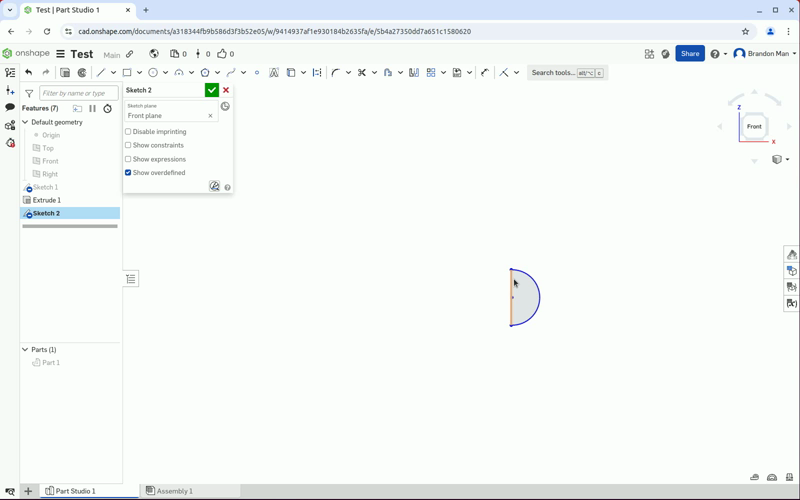
scroll(6)
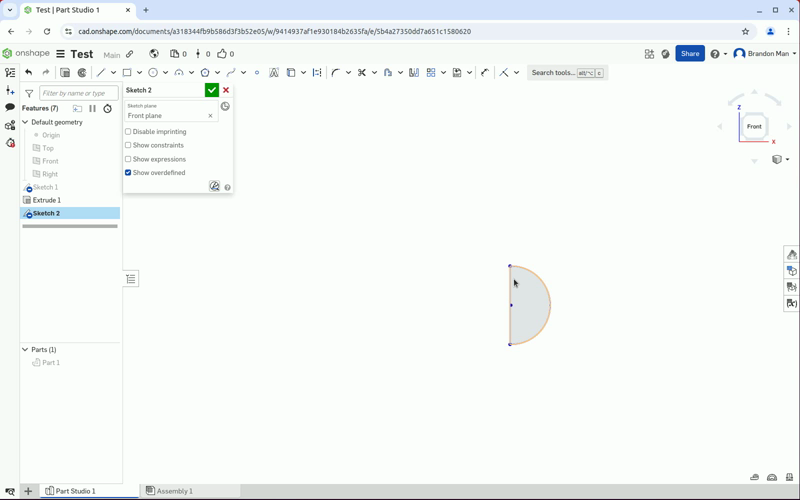
scroll(6)
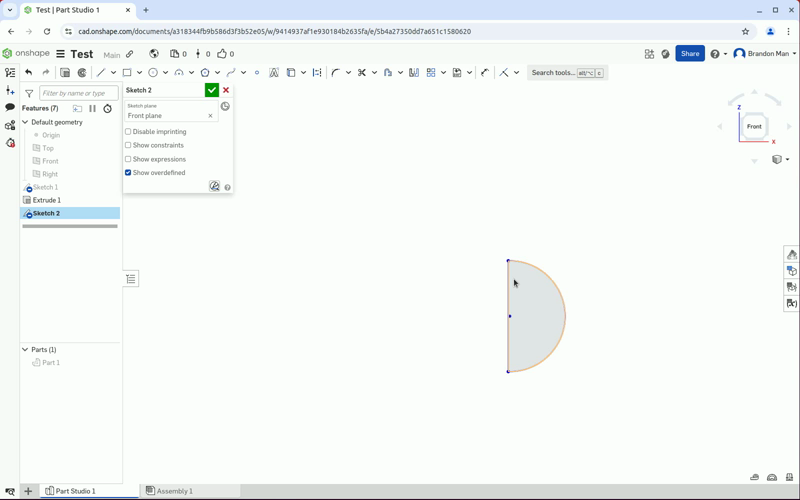
scroll(6)
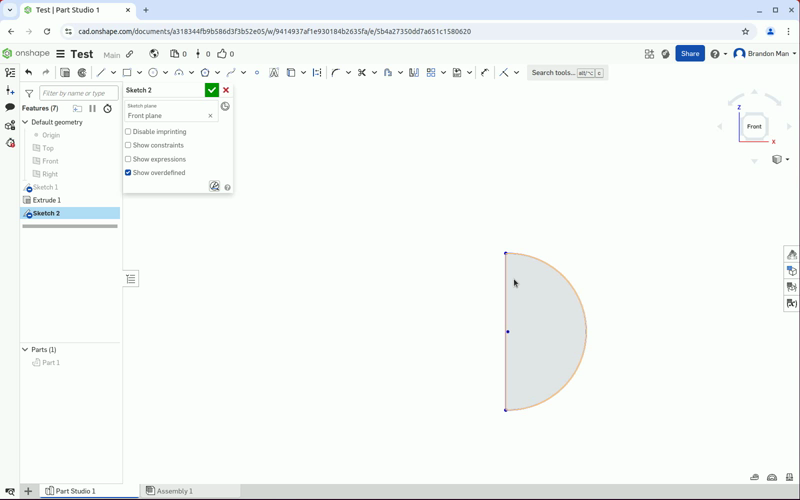
scroll(6)
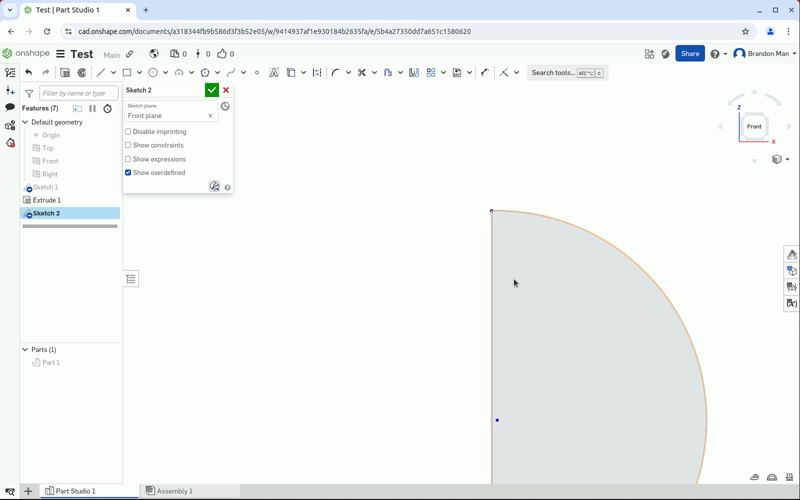
click(514, 278)
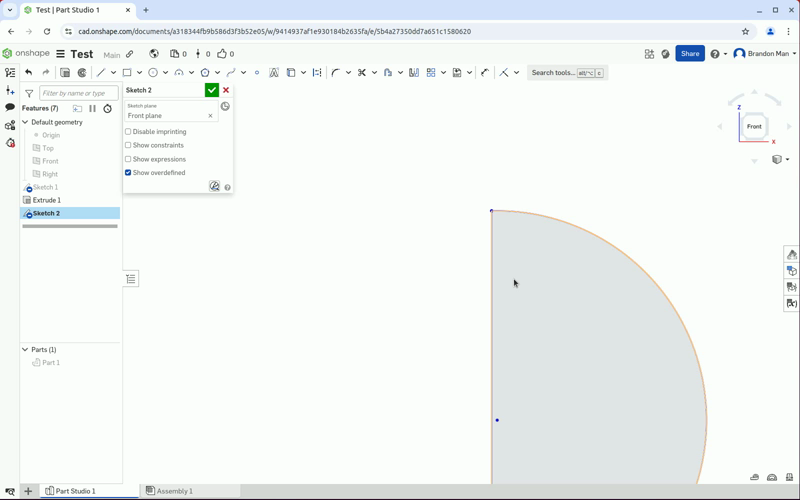
scroll(-6)
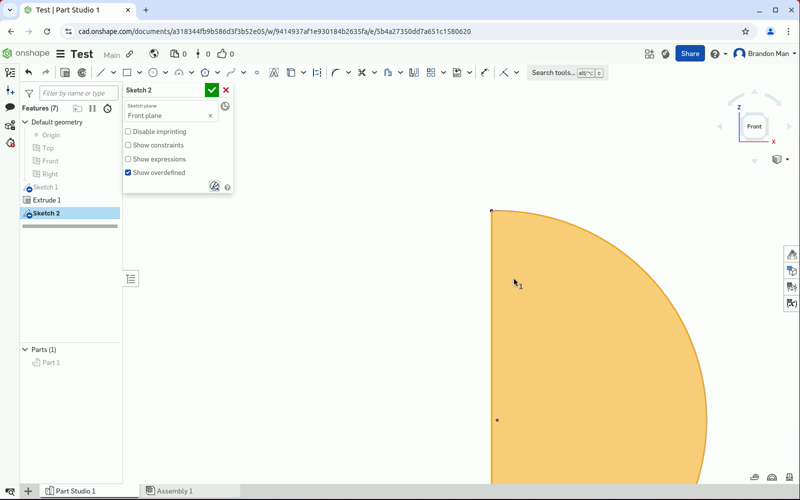
scroll(-6)
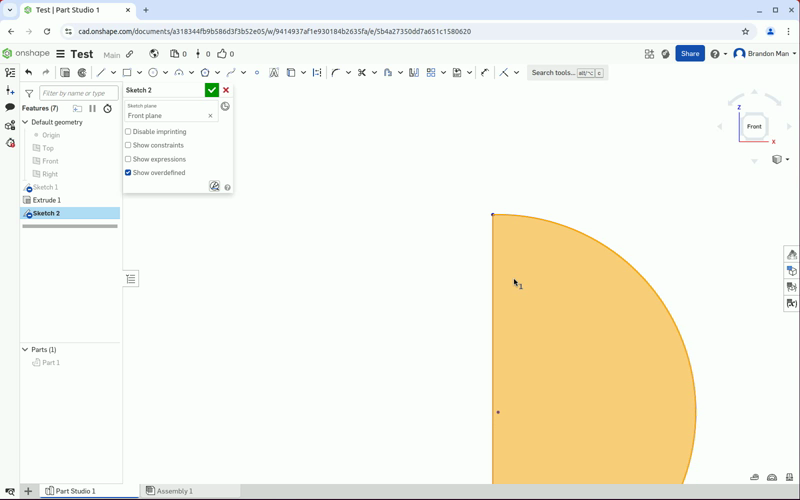
scroll(-6)
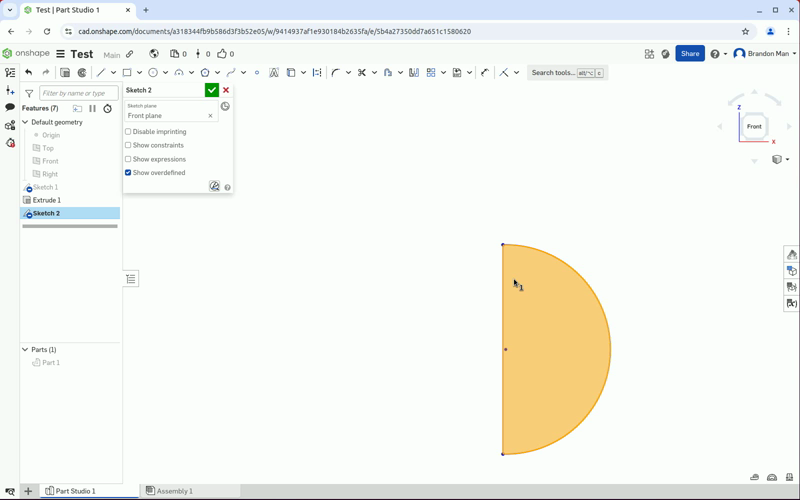
scroll(-6)
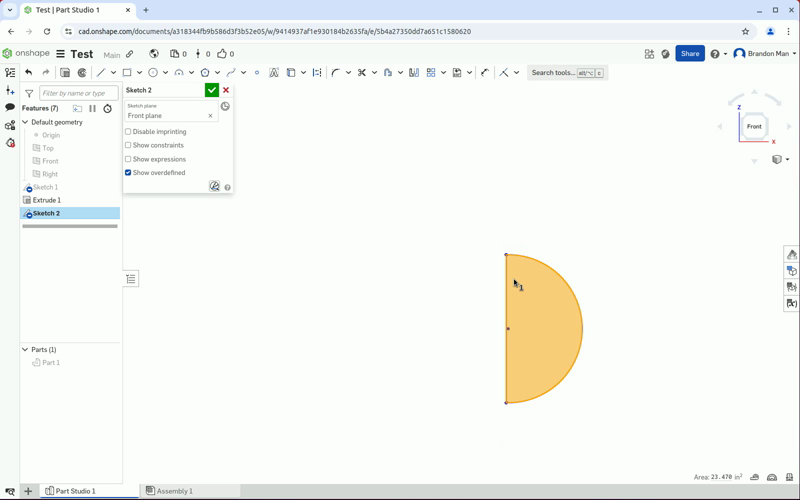
scroll(-6)
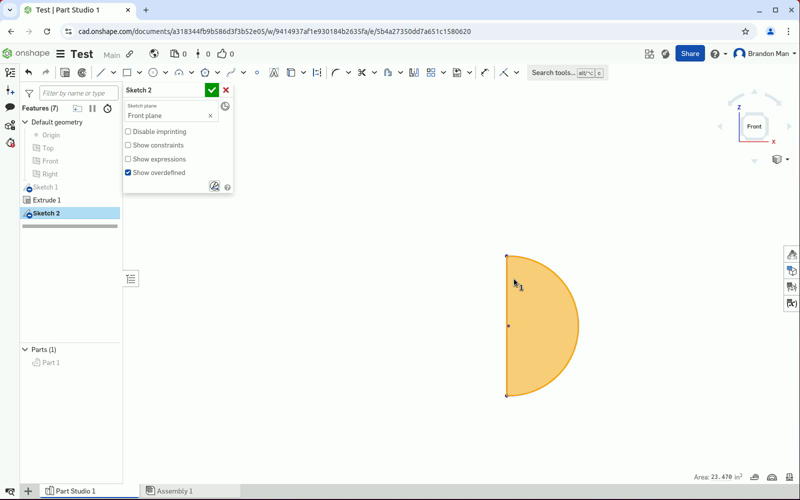
scroll(-6)
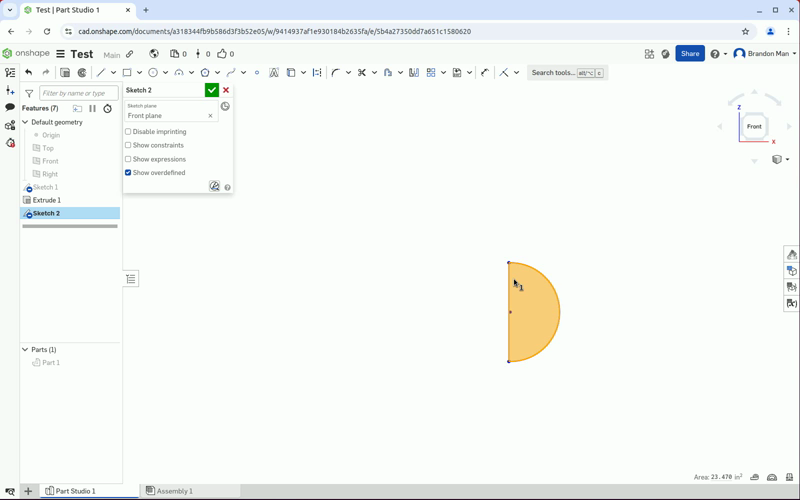
scroll(-6)
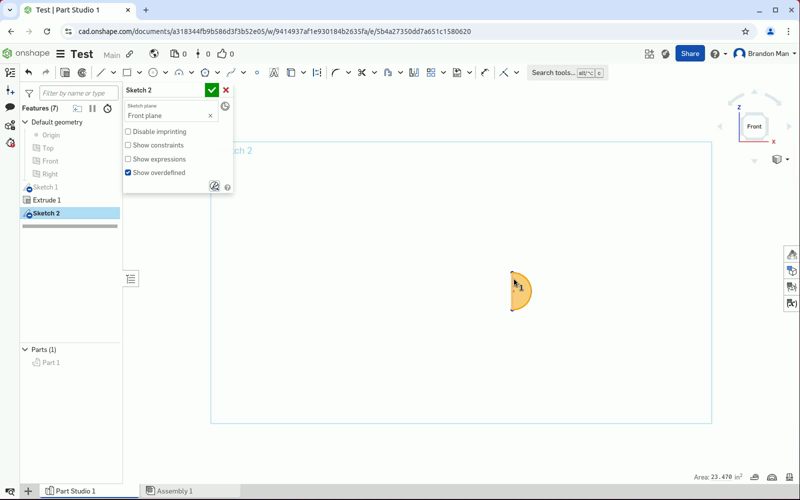
mouse_move(73, 352)
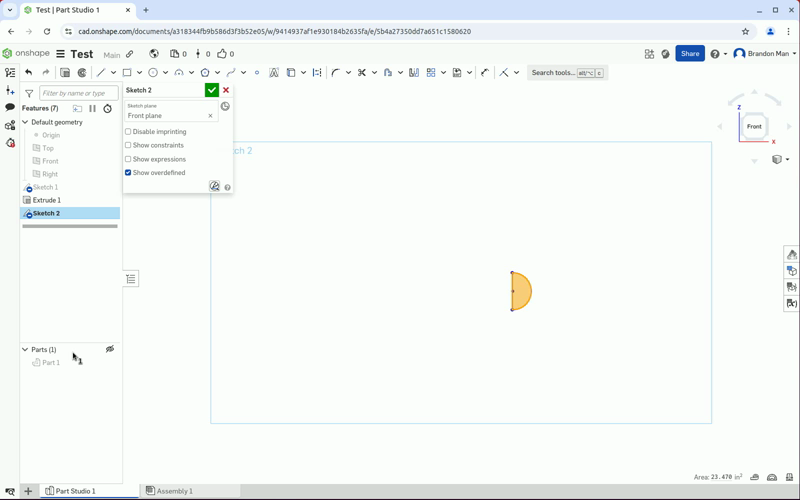
key(shift+y)
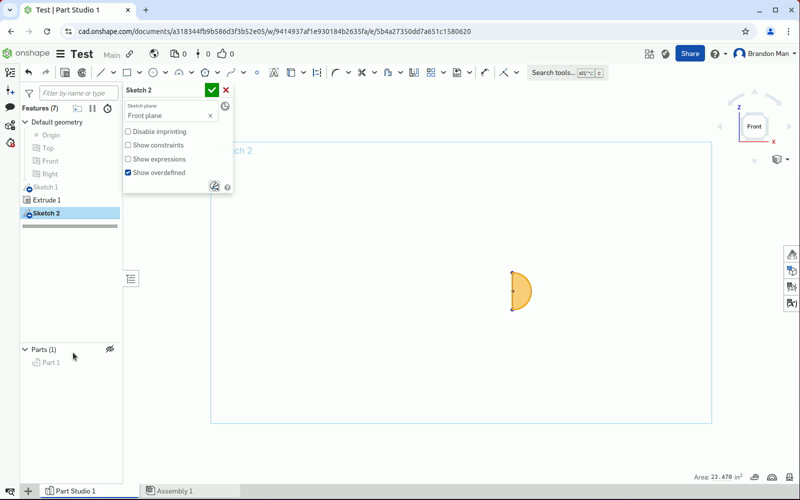
key(shift+e)
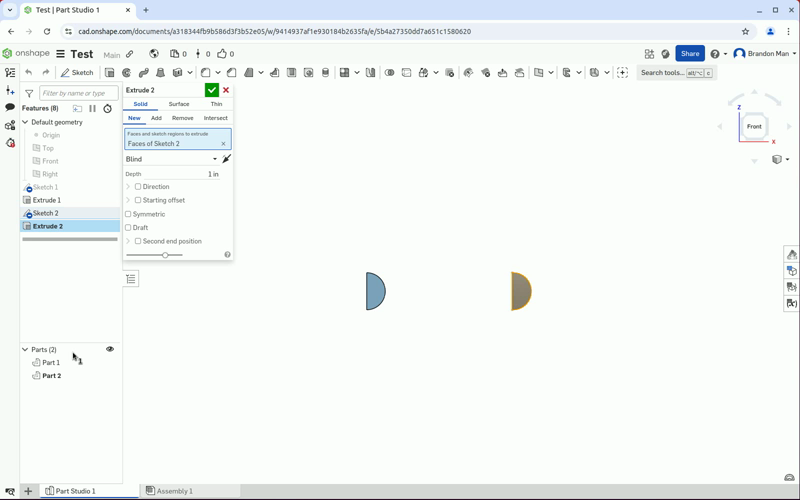
mouse_move(143, 106)
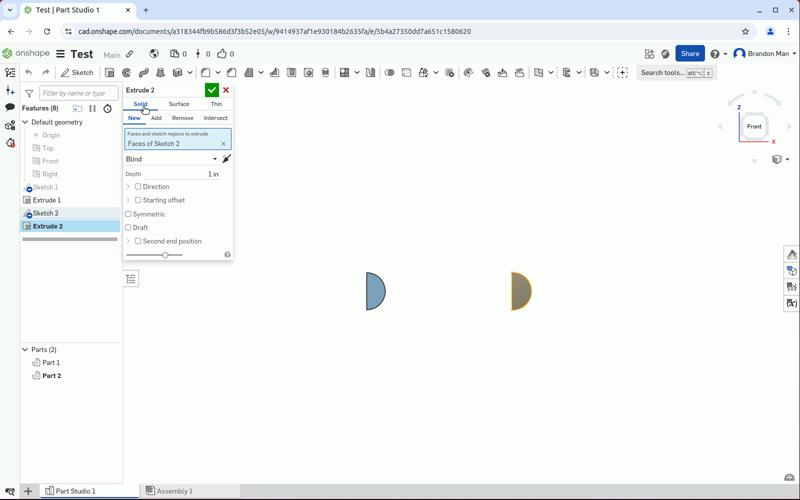
click(143, 106)
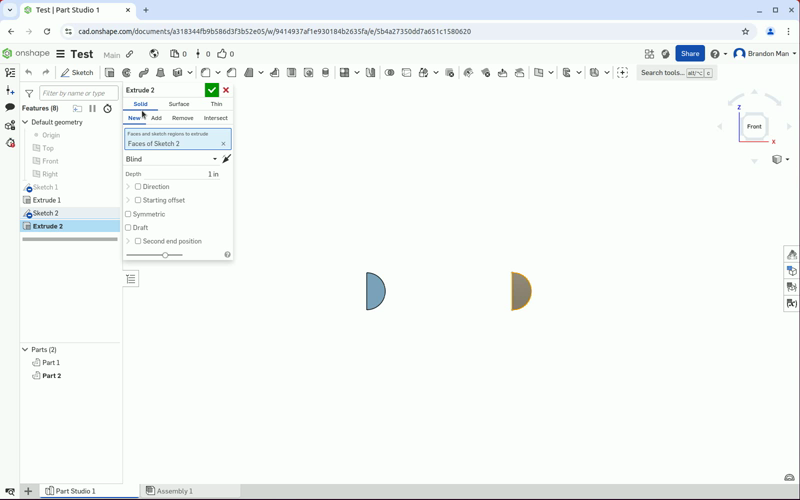
mouse_move(137, 120)
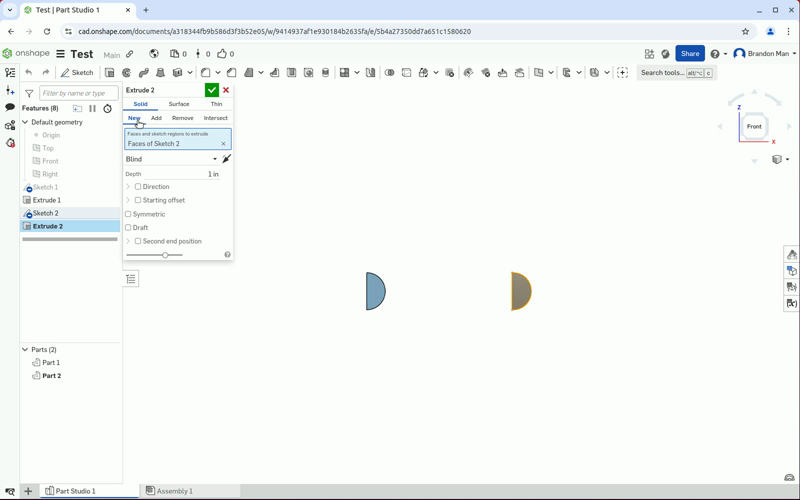
click(137, 120)
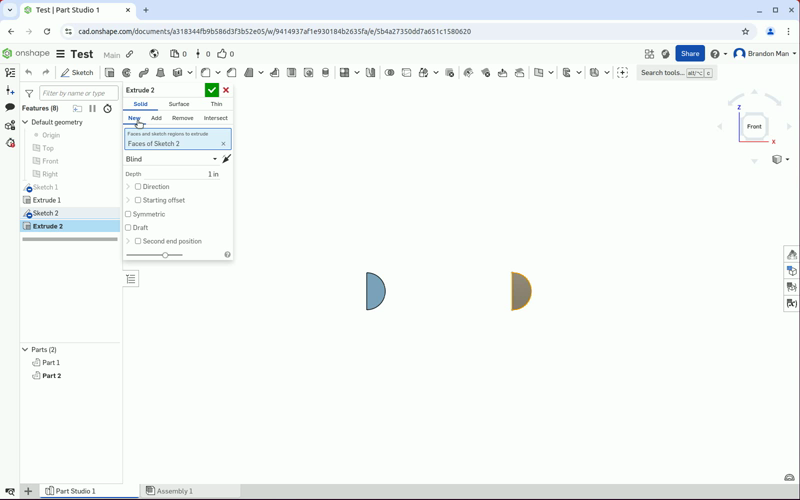
key(tab, 4)
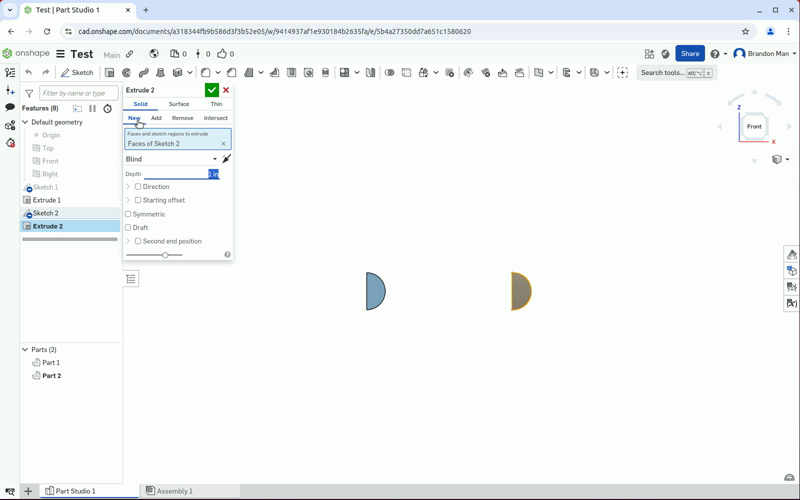
text(7.462)
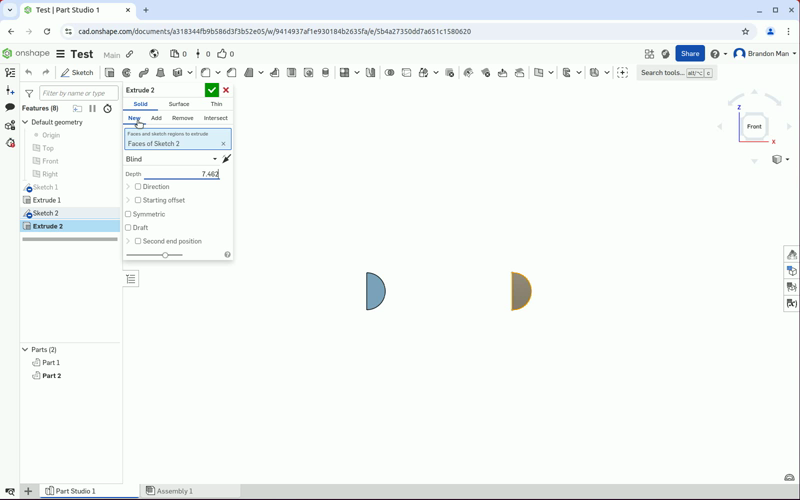
key(enter)
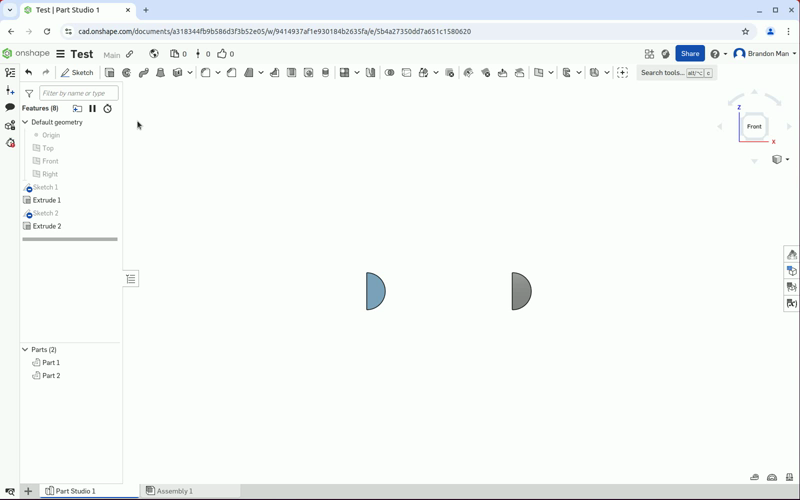
key(shift+h)
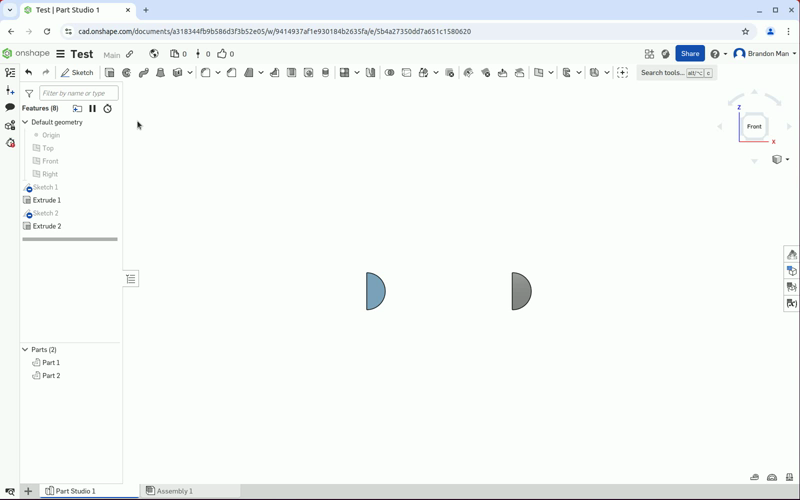
key(shift+h)
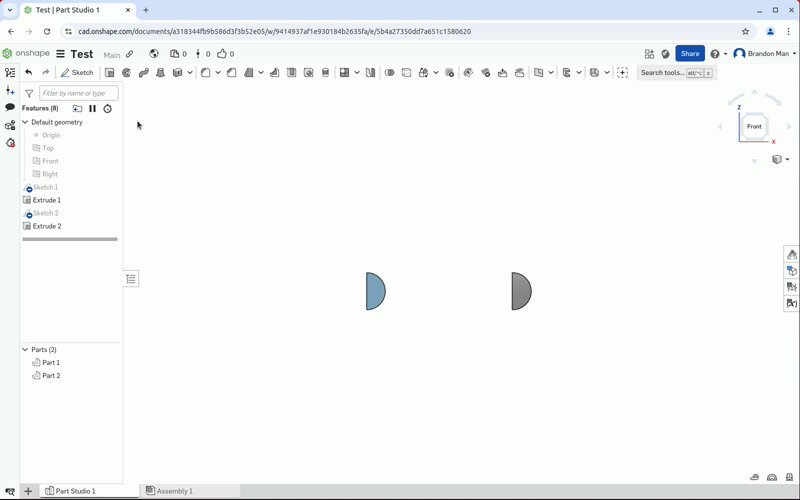
mouse_move(73, 189)
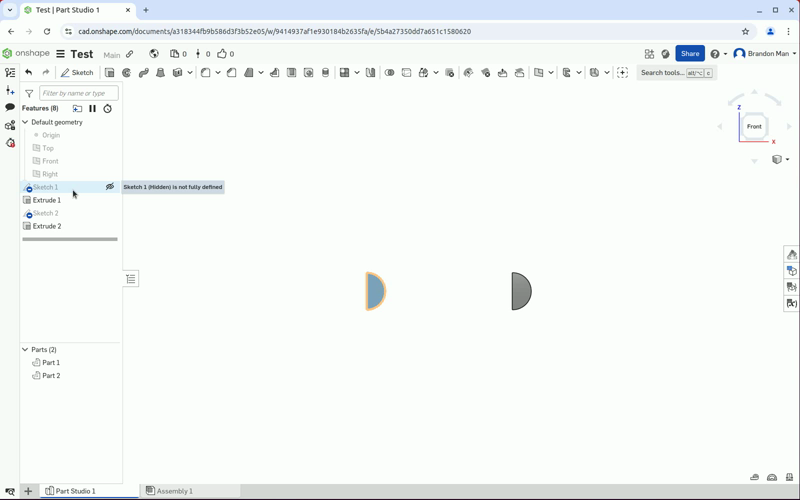
click(73, 189)
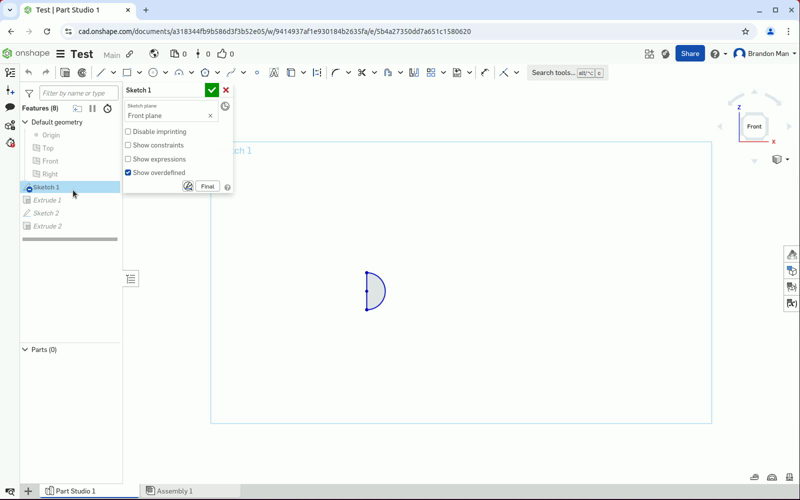
mouse_move(229, 92)
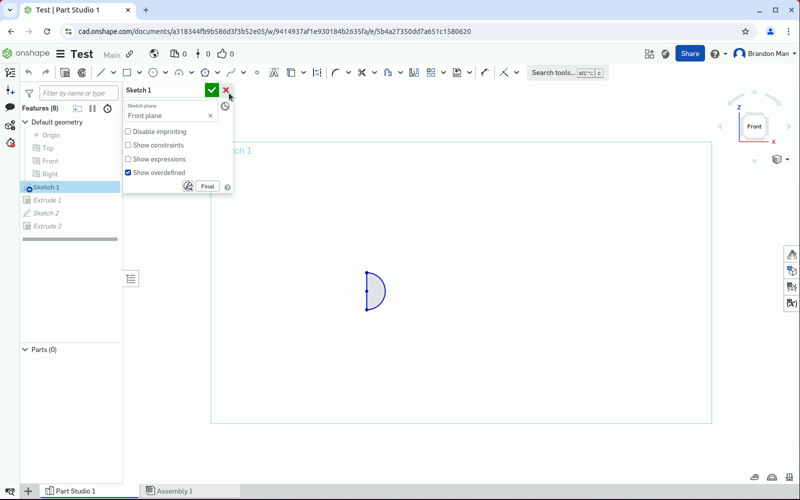
click(229, 92)
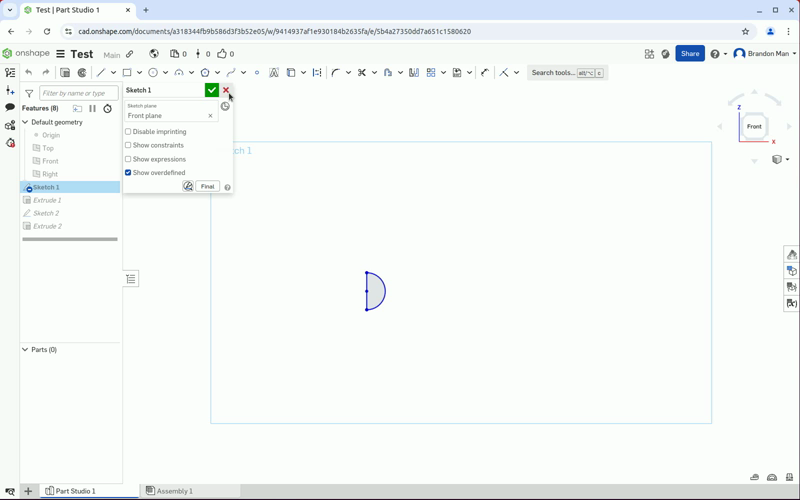
key(shift+s)
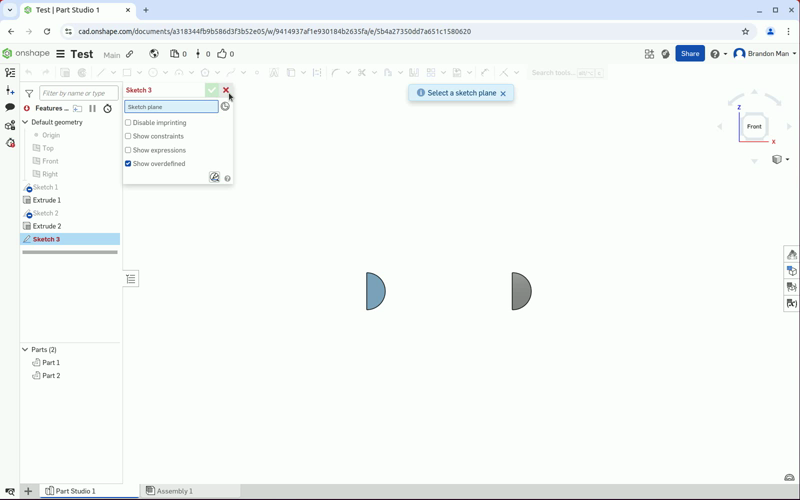
mouse_move(73, 163)
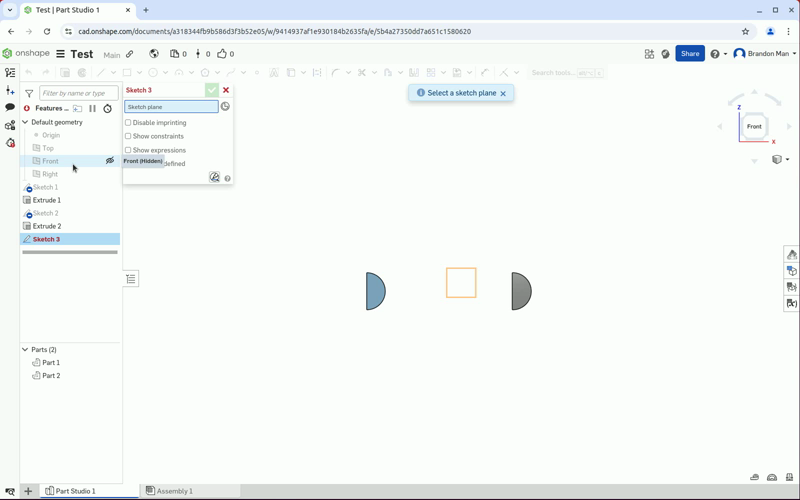
click(73, 163)
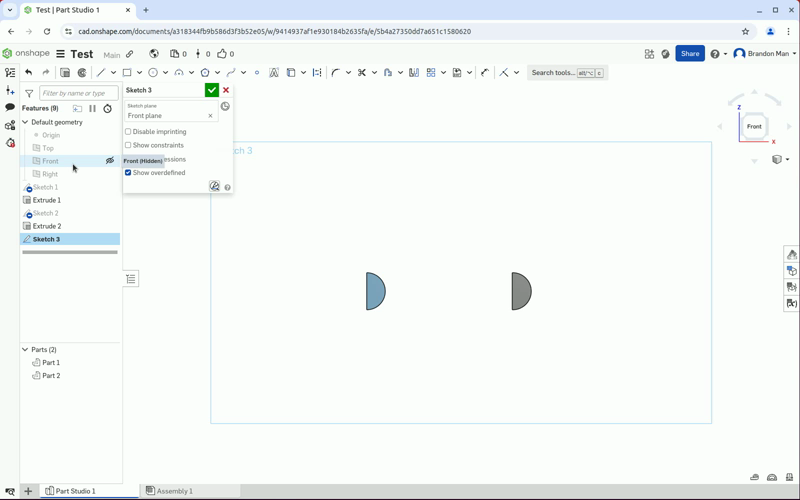
mouse_move(73, 352)
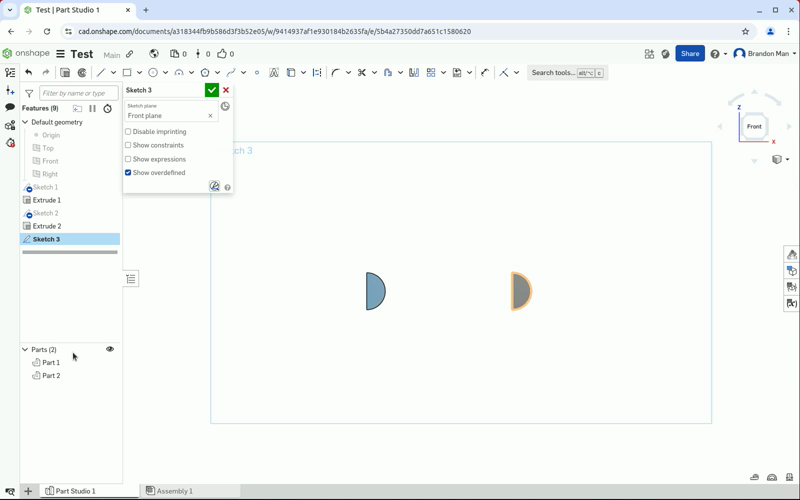
key(y)
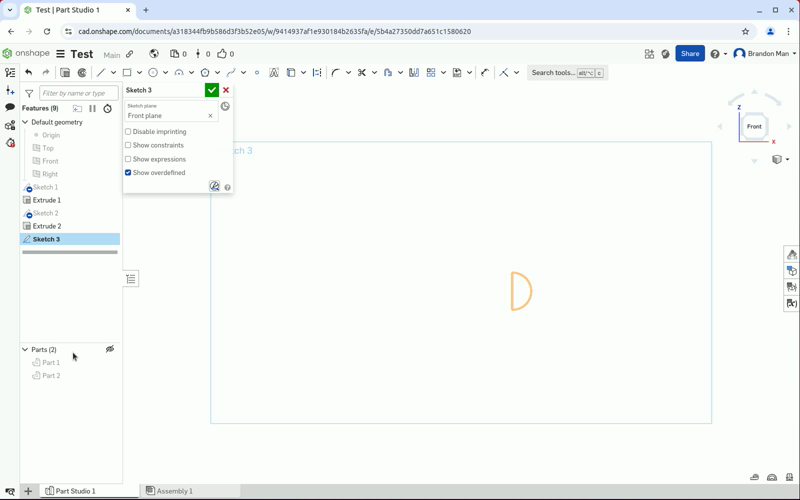
key(l)
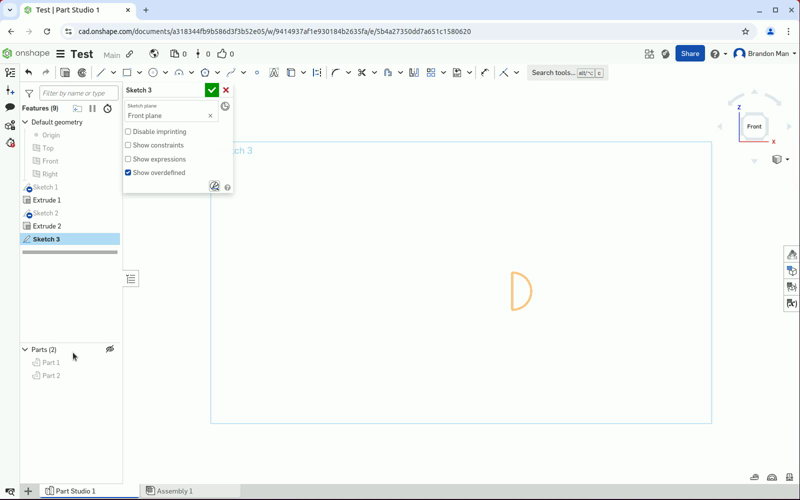
key_down(shift)
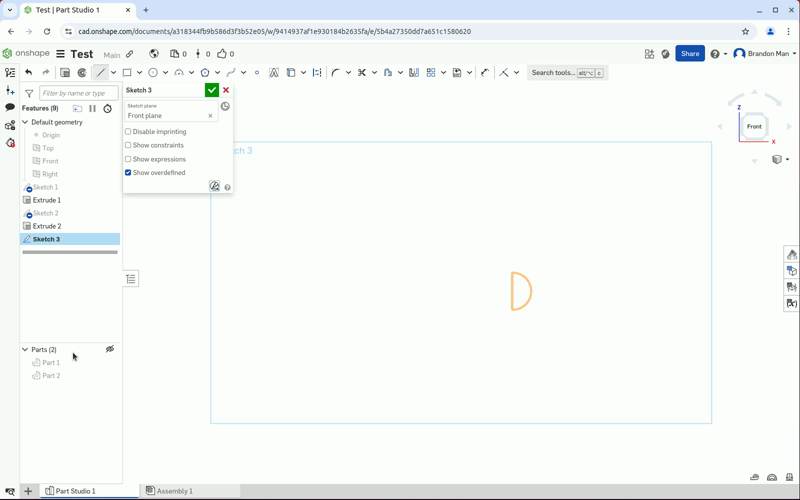
mouse_move(366, 309)
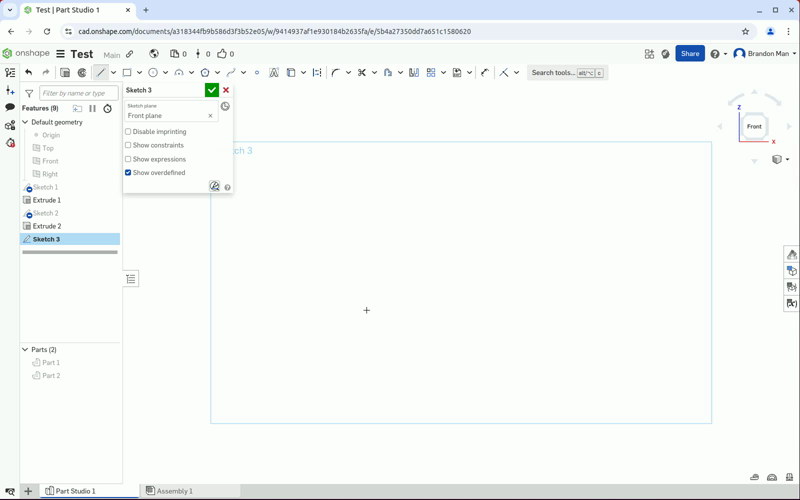
click(366, 309)
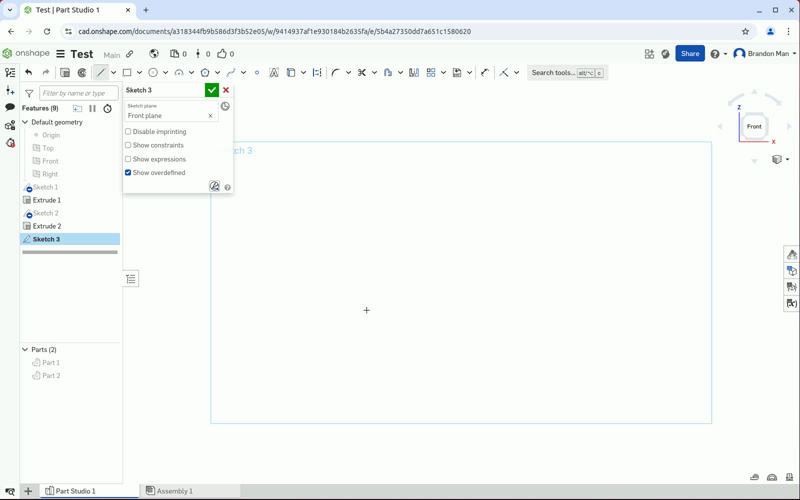
key_up(shift)
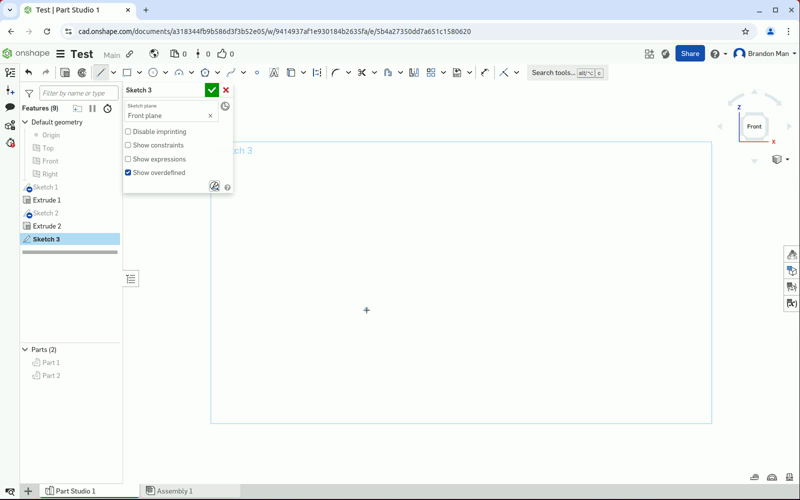
key_down(shift)
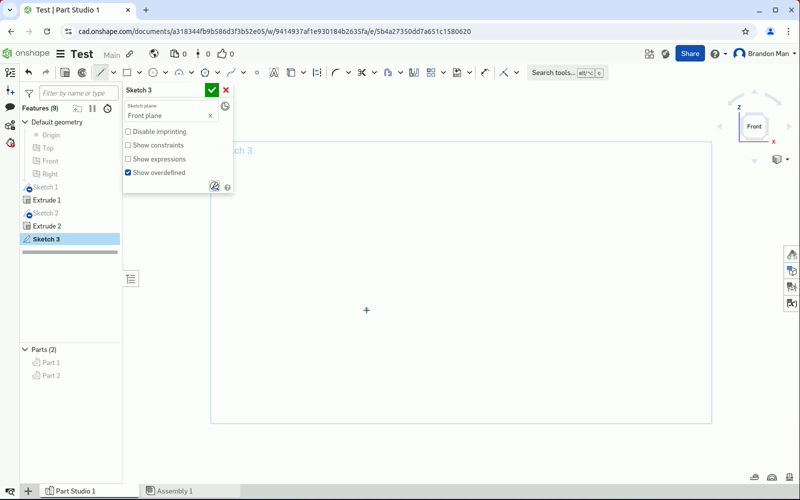
mouse_move(513, 309)
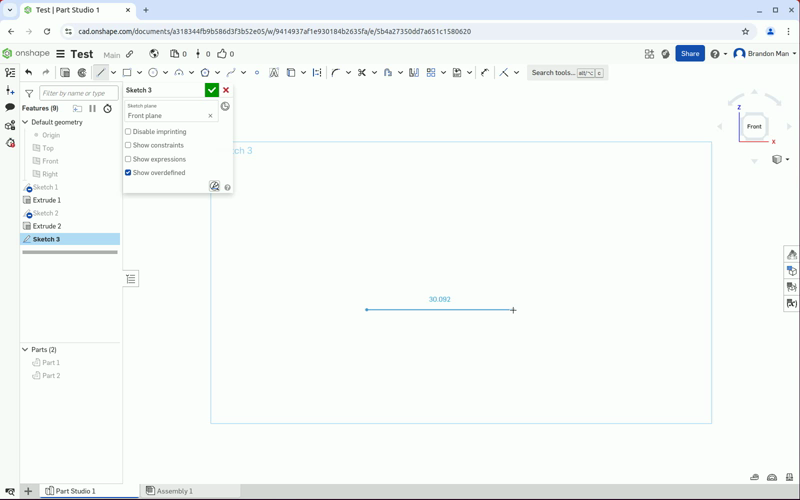
click(513, 309)
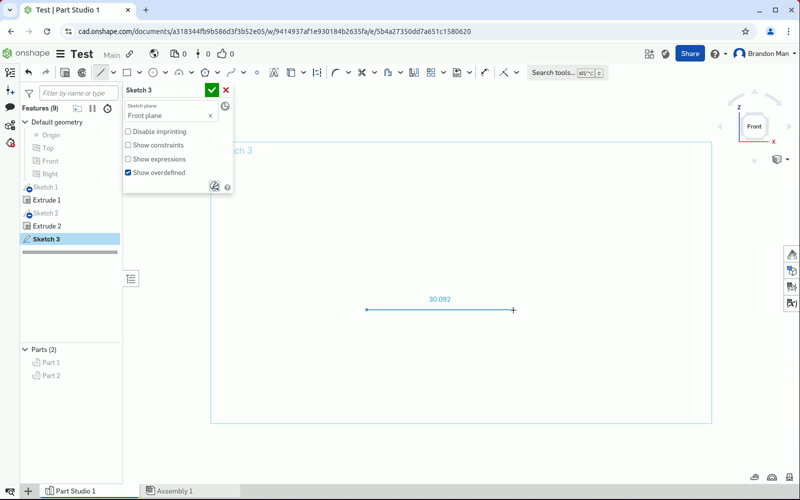
key_up(shift)
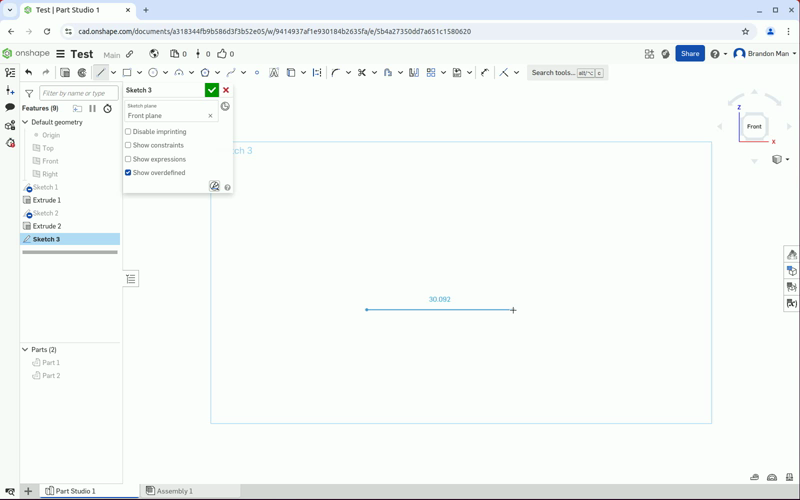
key_down(shift)
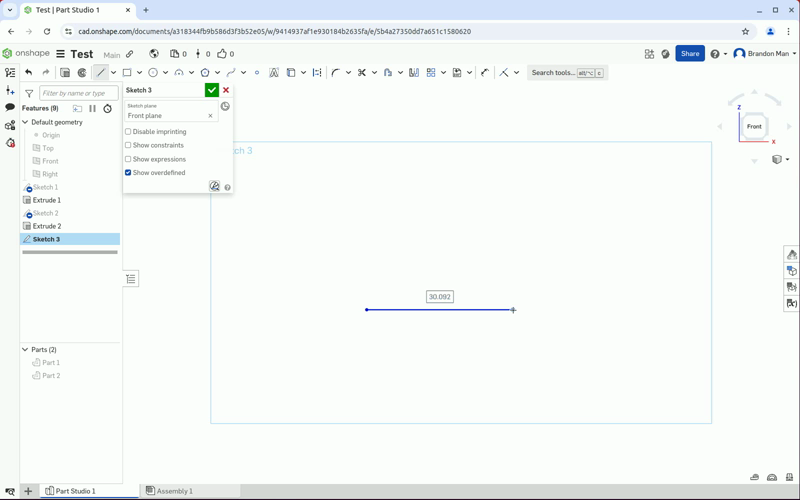
mouse_move(543, 309)
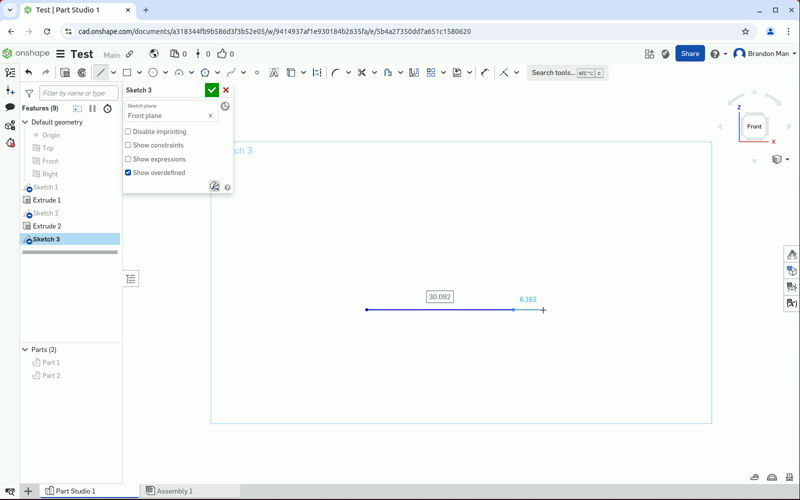
mouse_move(513, 273)
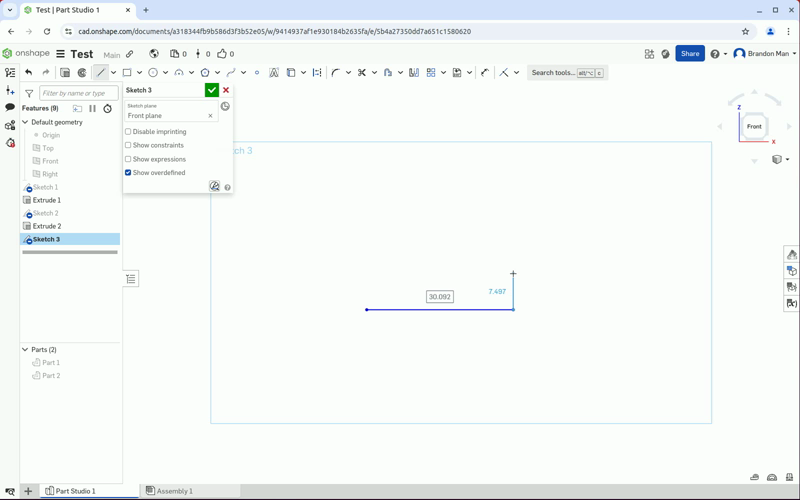
click(513, 273)
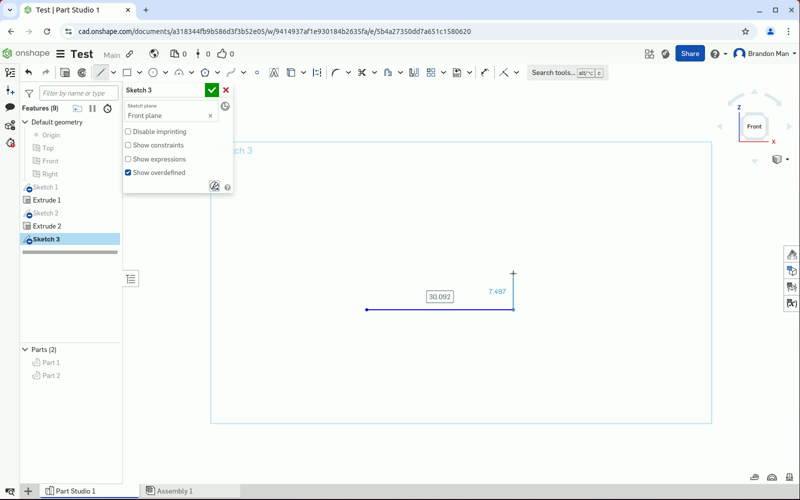
key_up(shift)
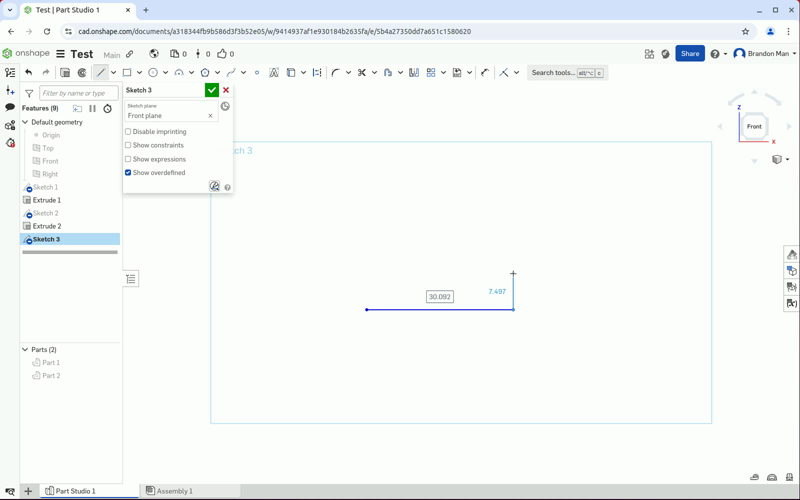
key_down(shift)
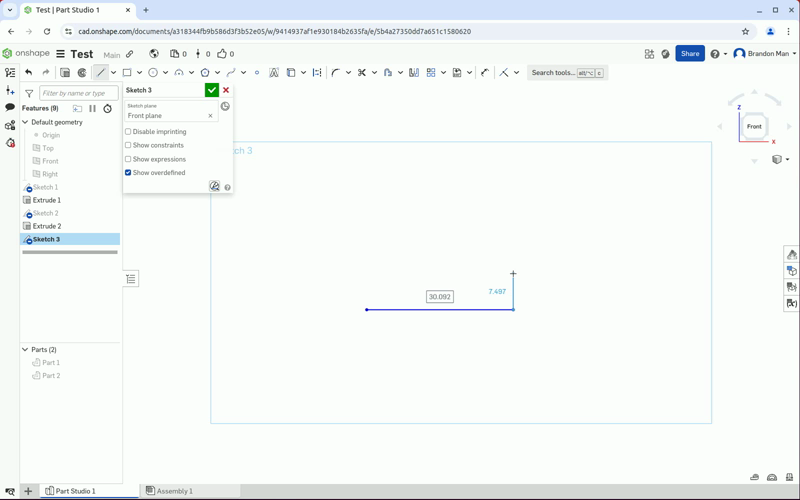
mouse_move(366, 273)
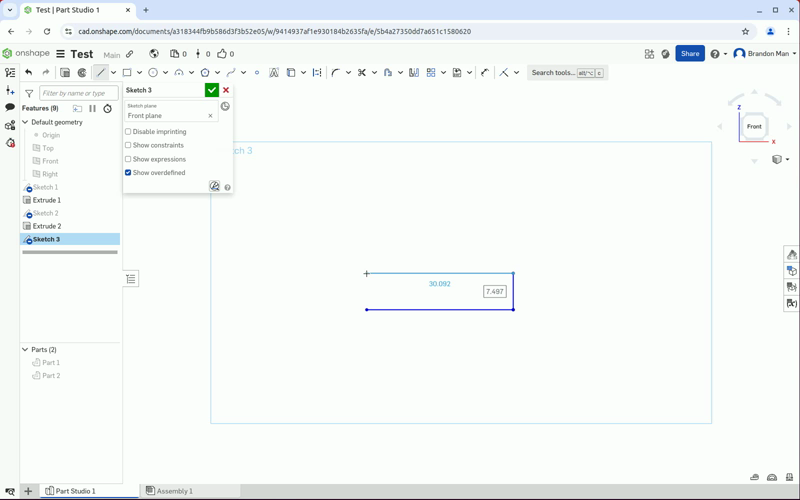
click(366, 273)
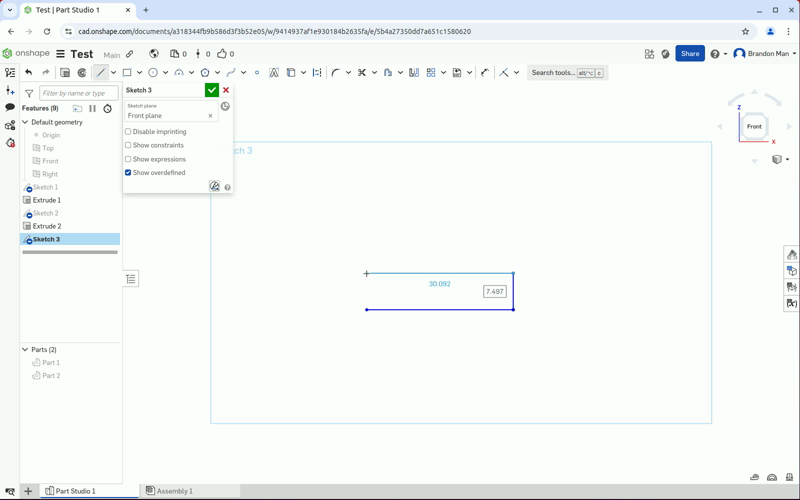
key_up(shift)
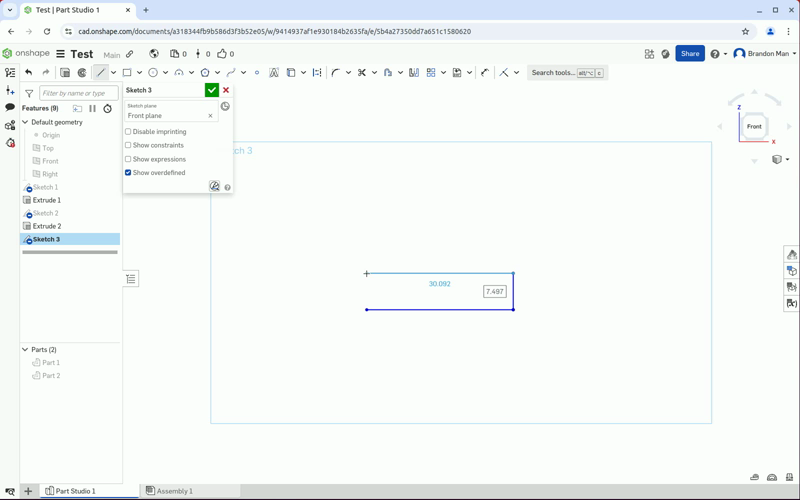
mouse_move(396, 273)
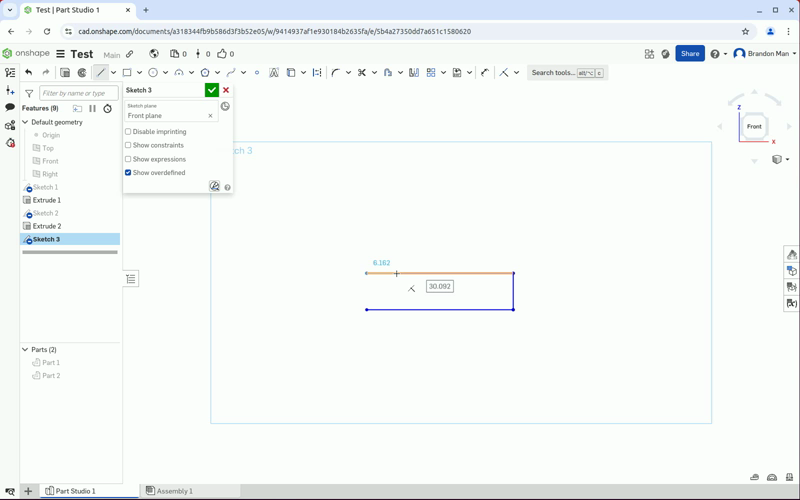
key_down(shift)
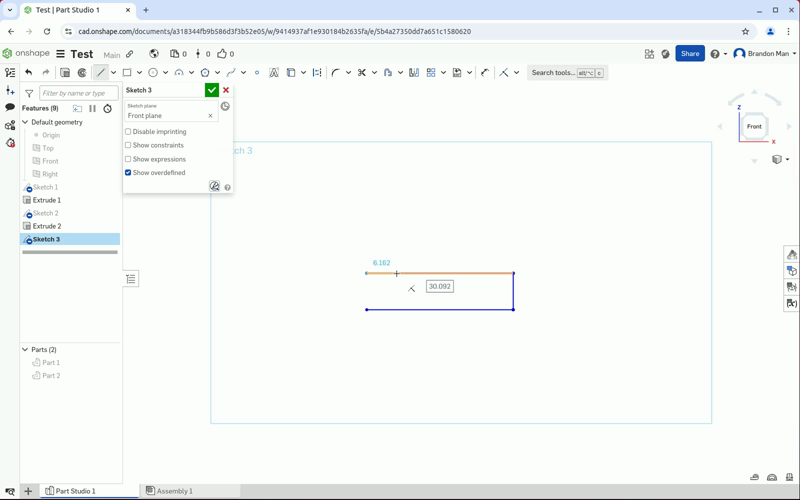
mouse_move(366, 309)
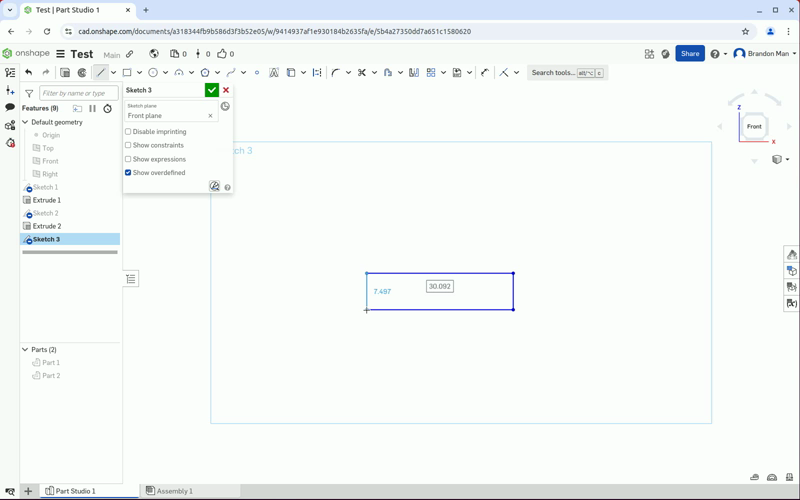
key_up(shift)
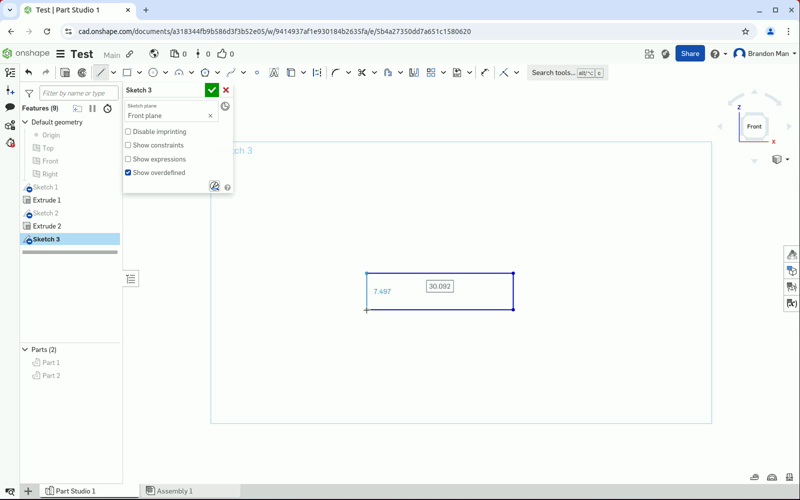
click(366, 309)
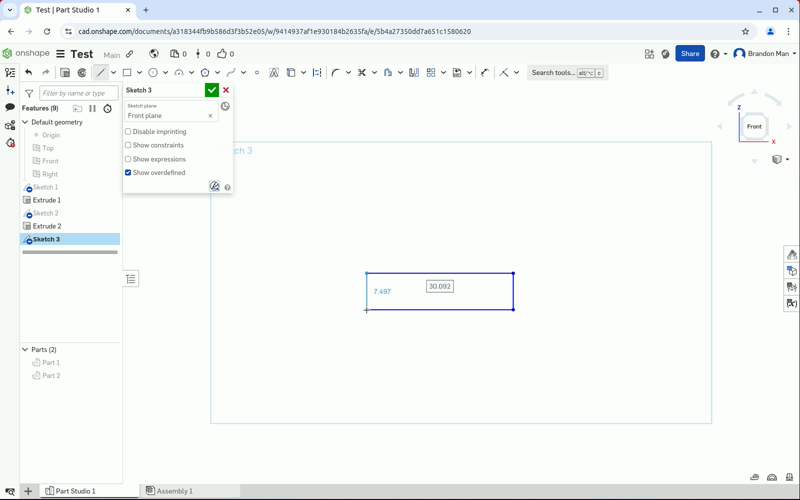
key(esc)
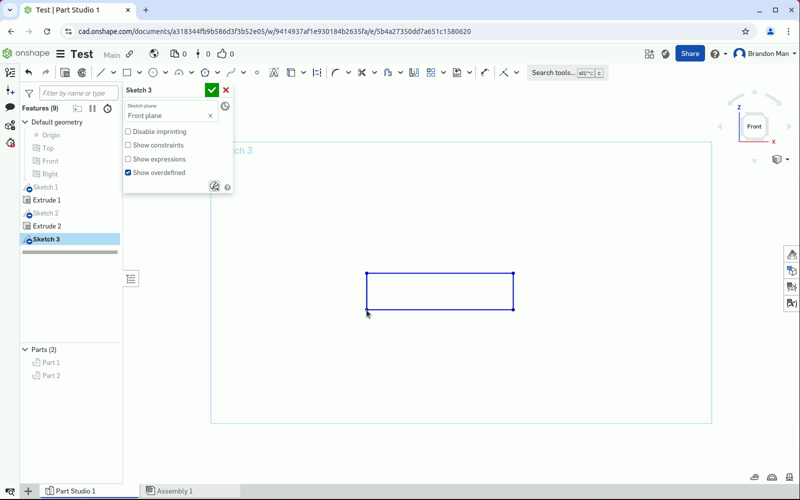
key(c)
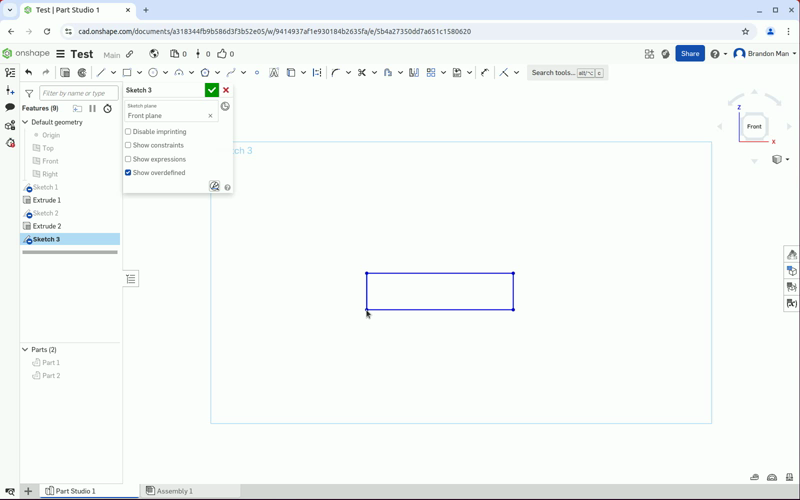
key_down(shift)
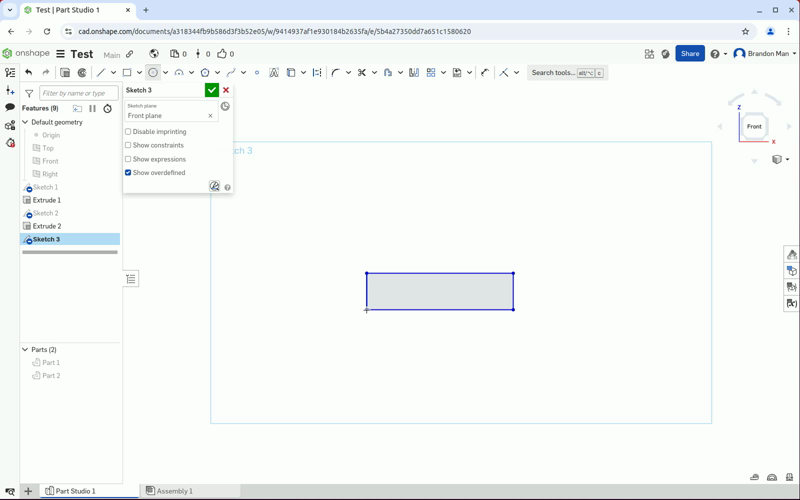
mouse_move(383, 291)
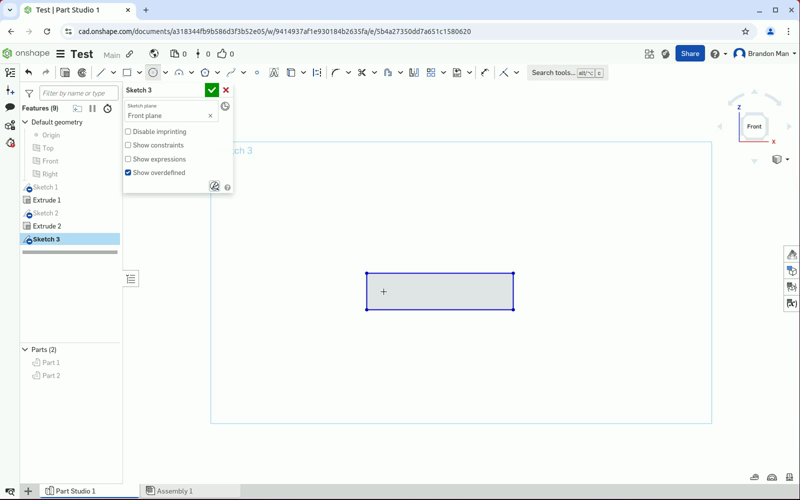
click(383, 291)
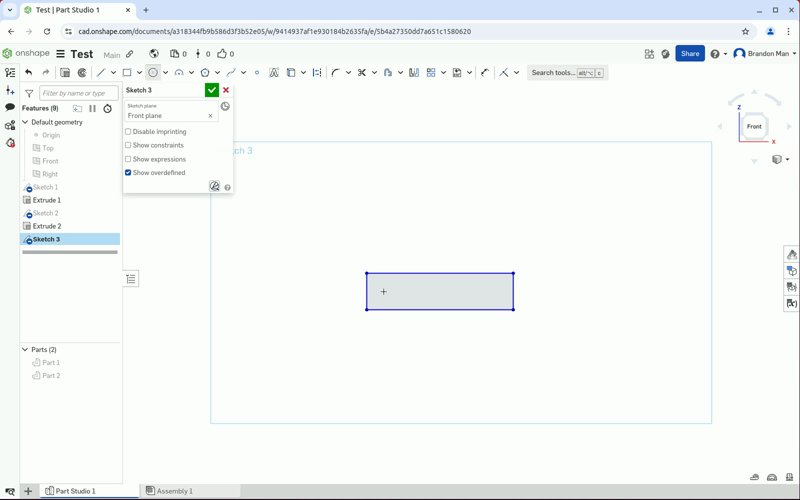
key_up(shift)
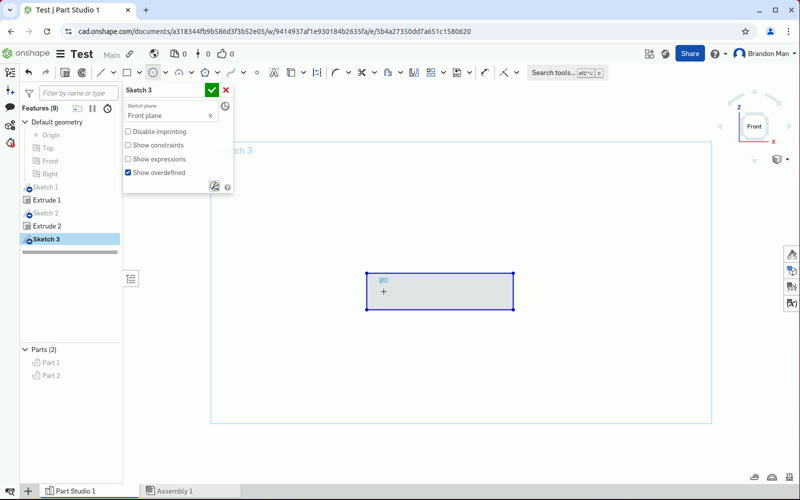
mouse_move(390, 291)
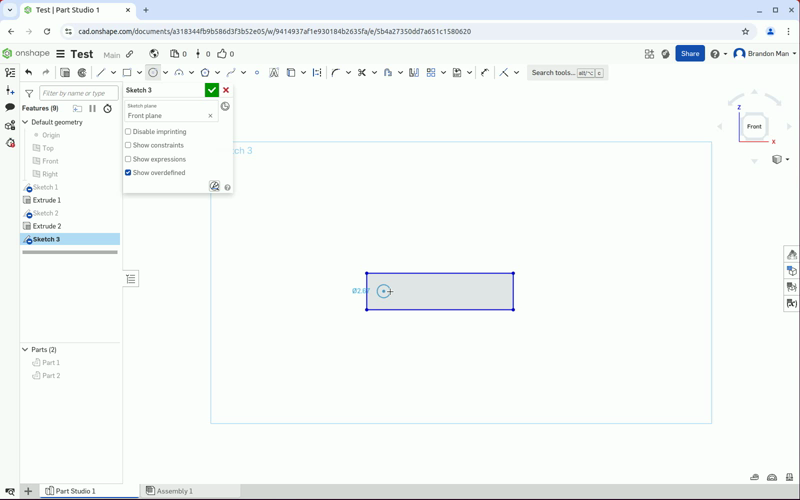
click(390, 291)
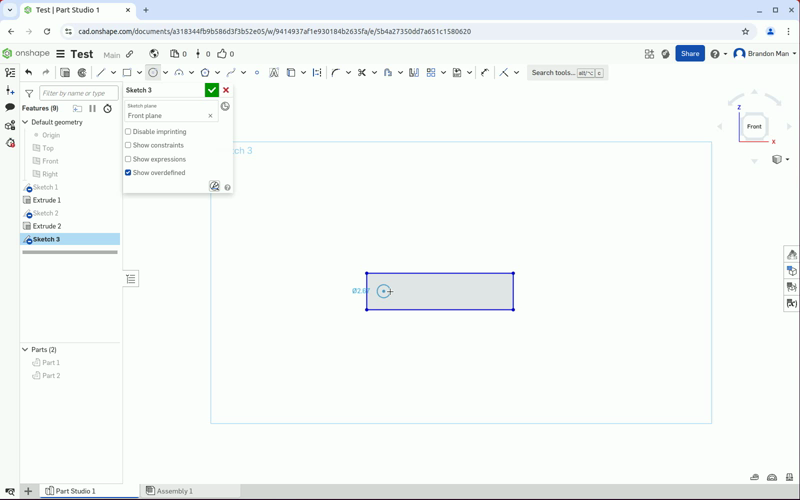
key(esc)
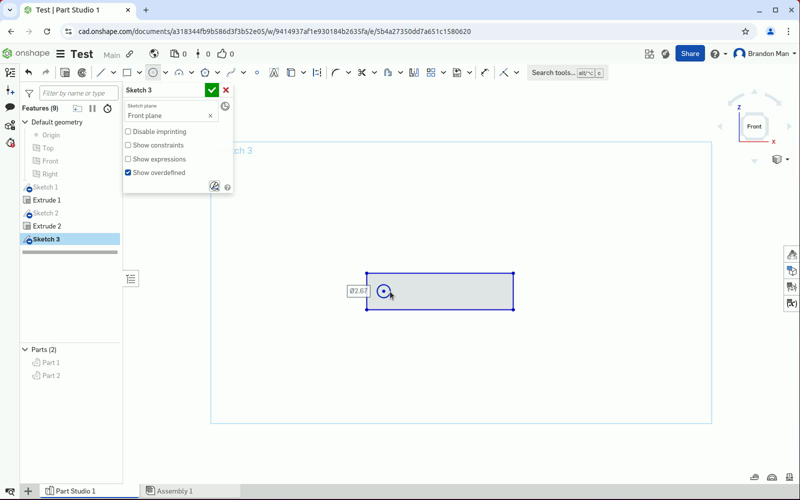
mouse_move(452, 282)
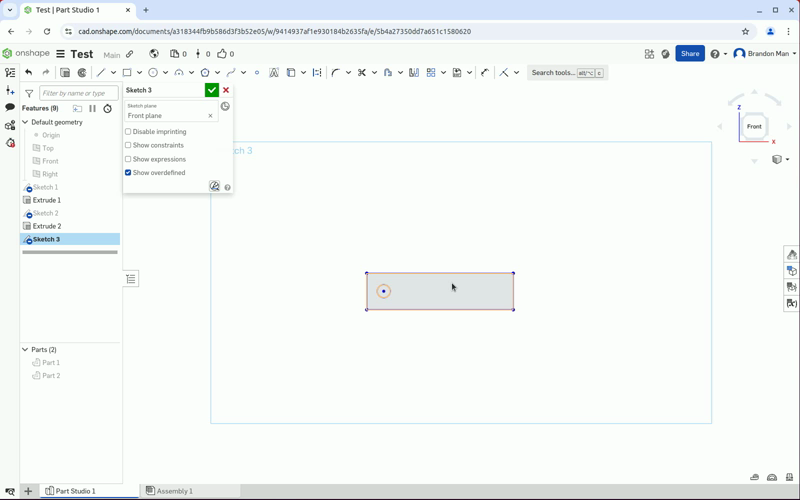
click(452, 282)
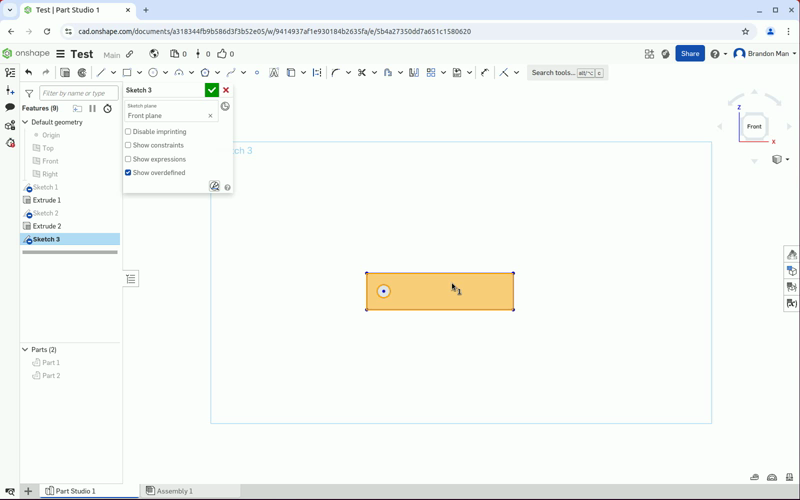
mouse_move(73, 352)
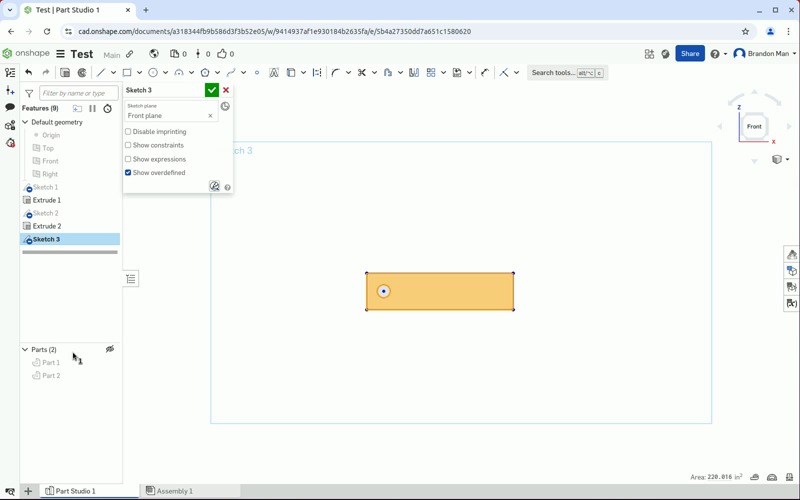
key(shift+y)
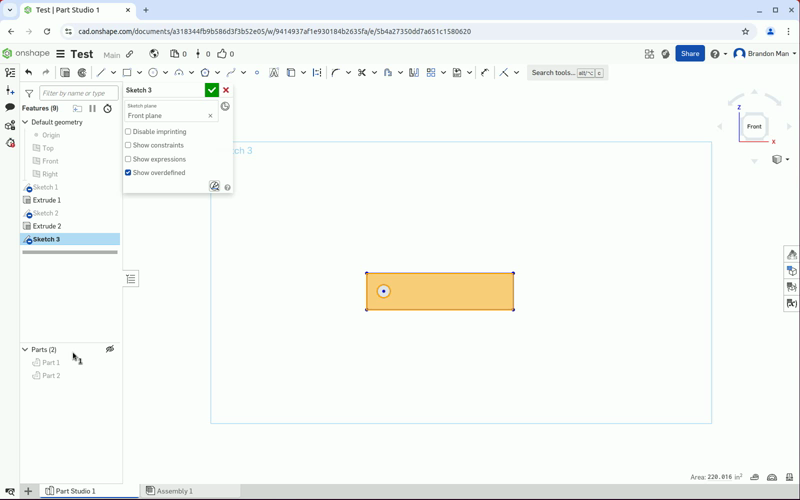
key(shift+e)
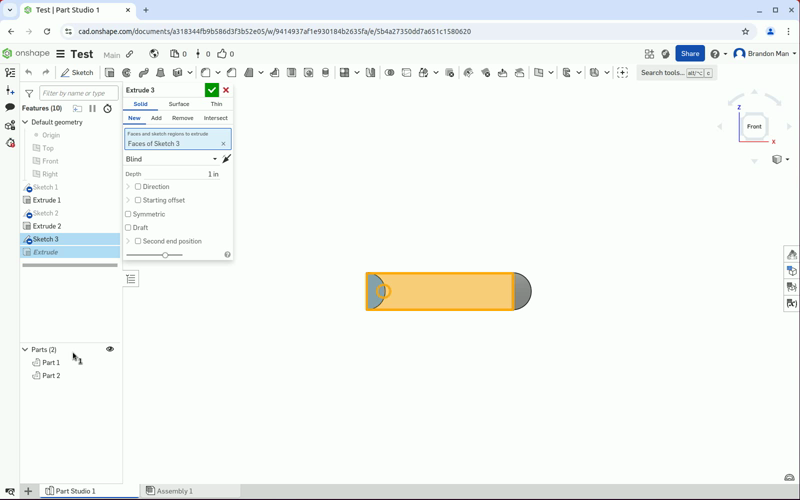
mouse_move(143, 106)
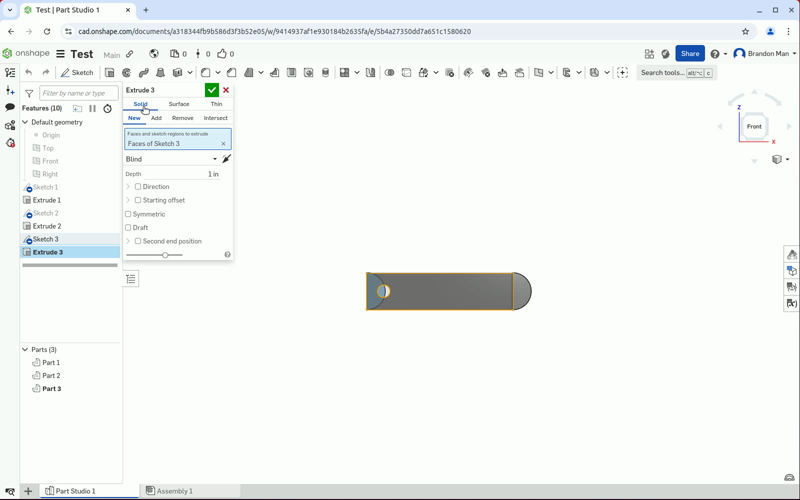
click(143, 106)
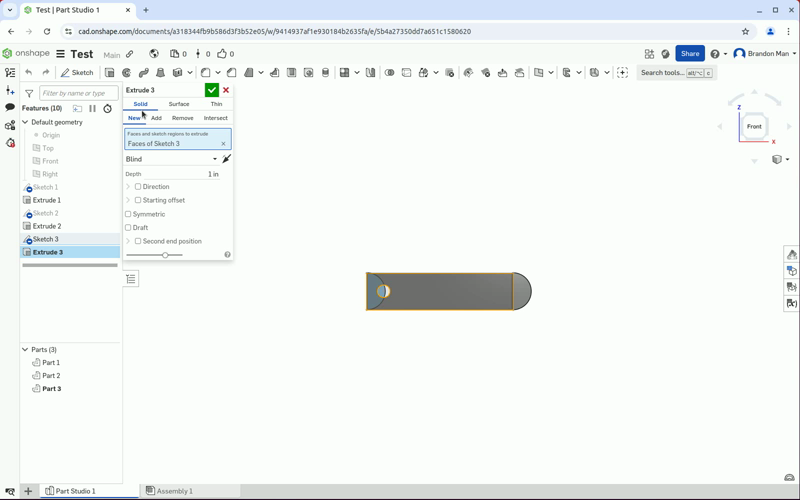
mouse_move(137, 120)
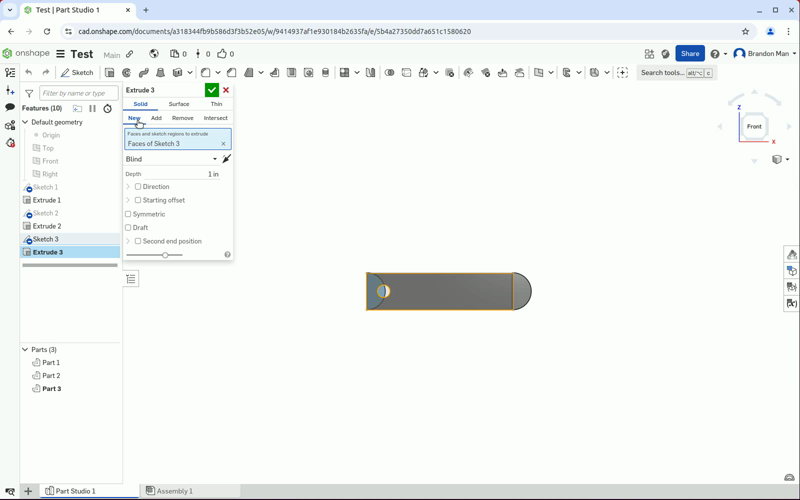
click(137, 120)
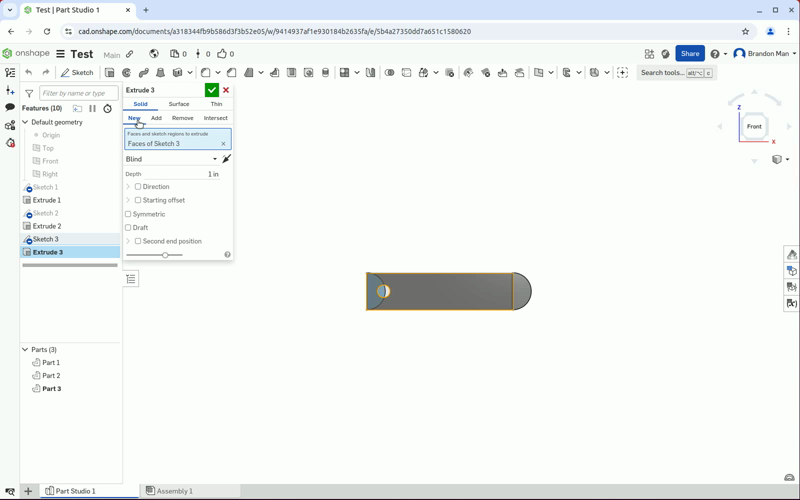
key(tab, 4)
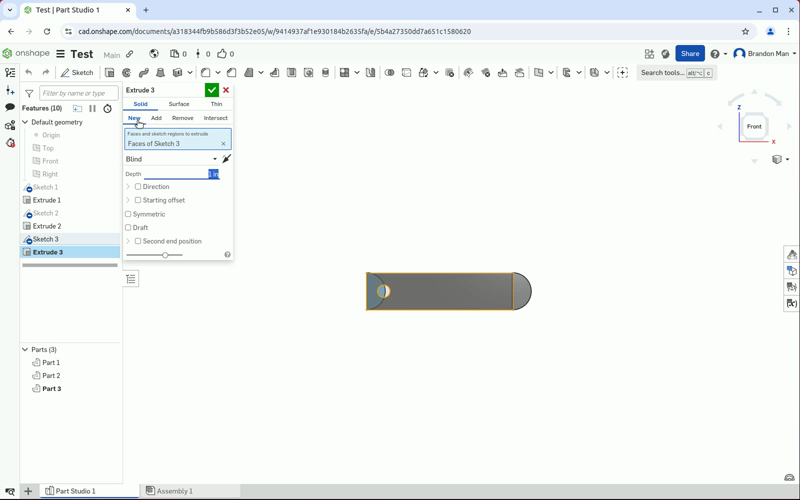
text(7.462)
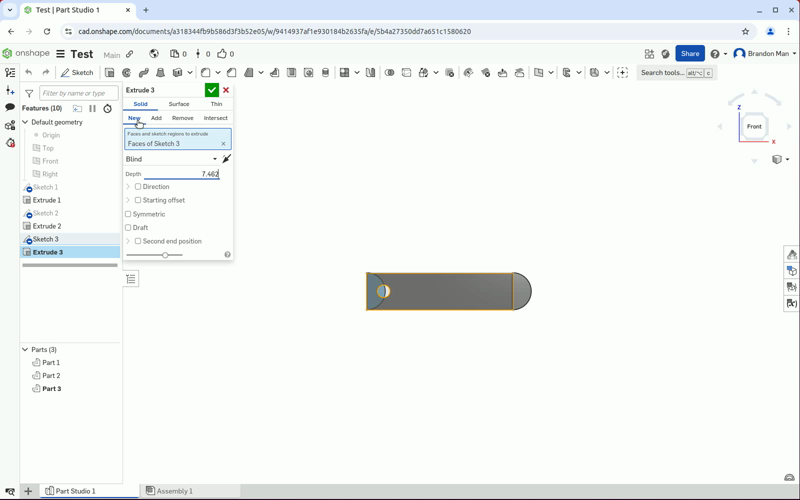
key(enter)
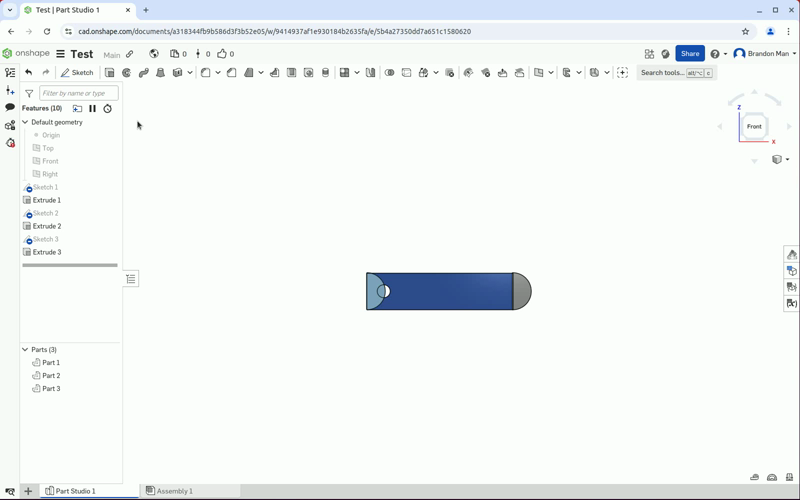
key(shift+h)
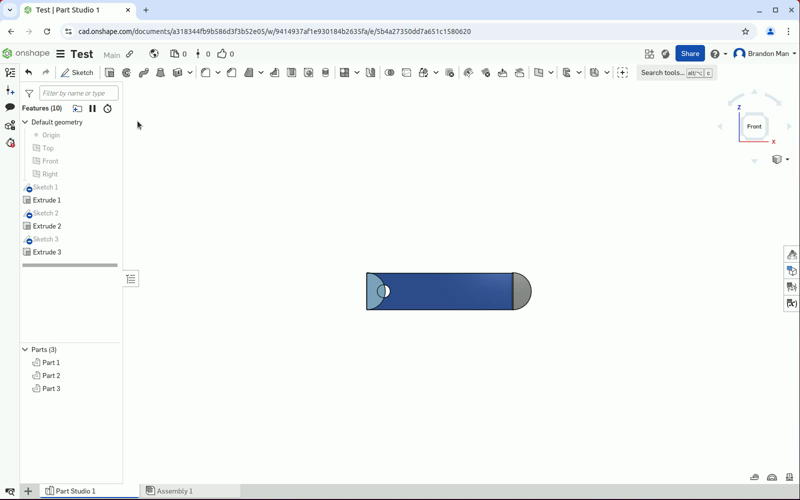
key(shift+h)
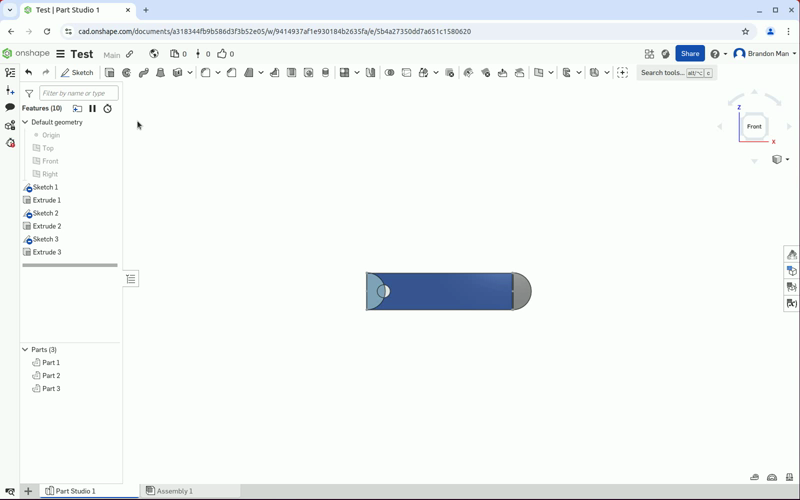
key(shift+7)
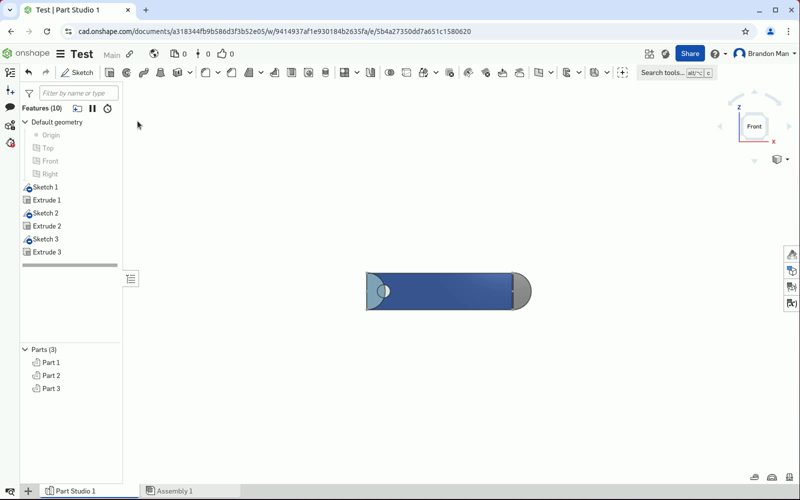
key(left, 2)
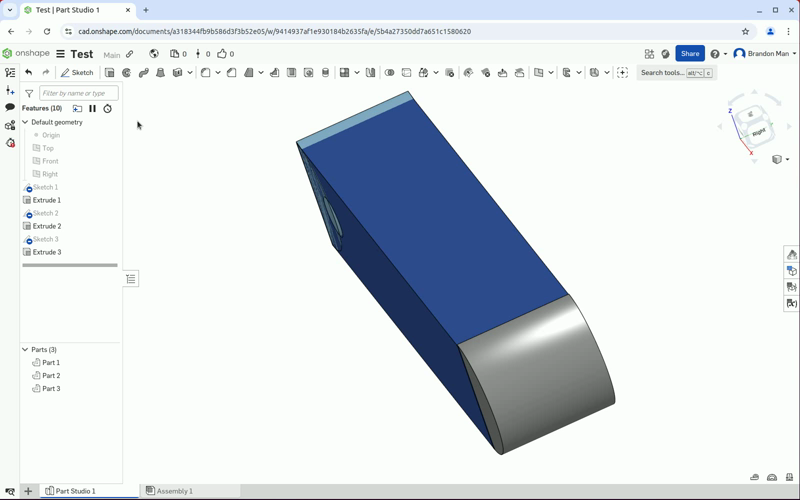
key(down, 2)
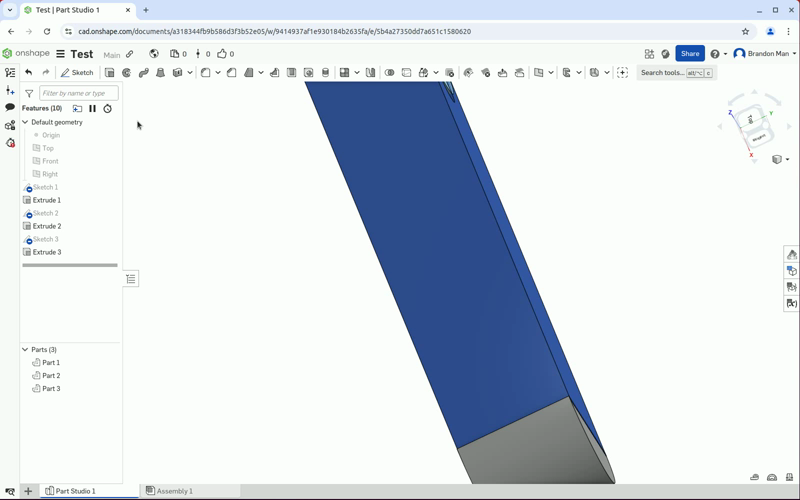
key(up, 2)
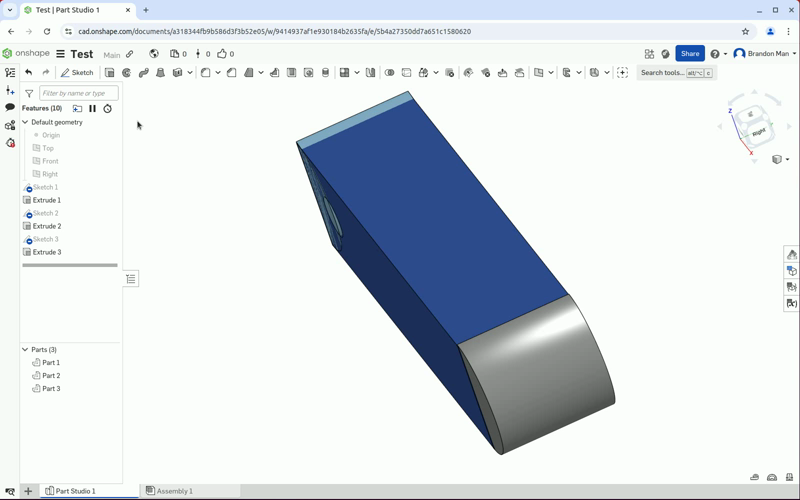
key(right, 2)
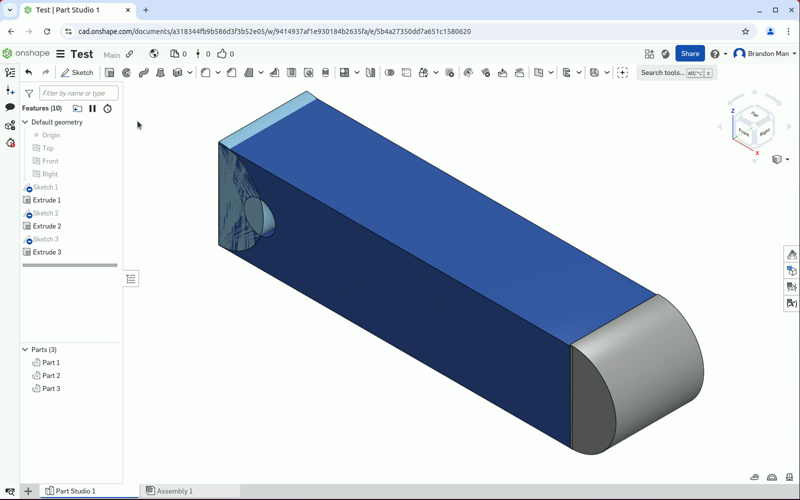
mouse_move(73, 189)
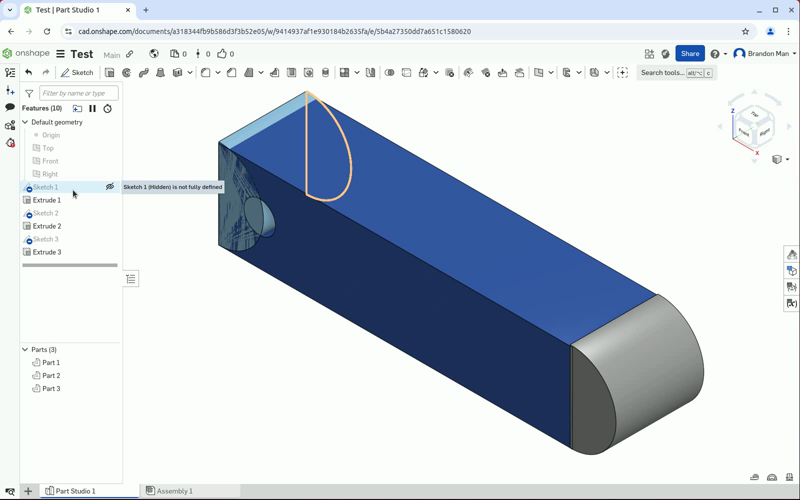
click(73, 189)